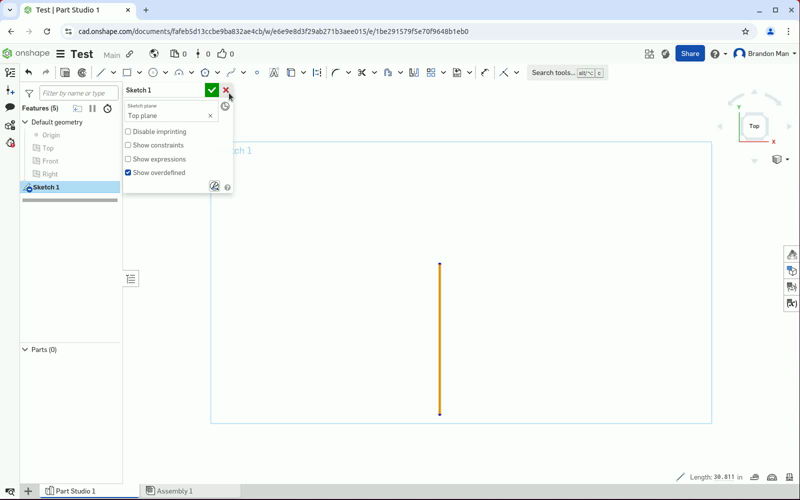
key(shift+h)
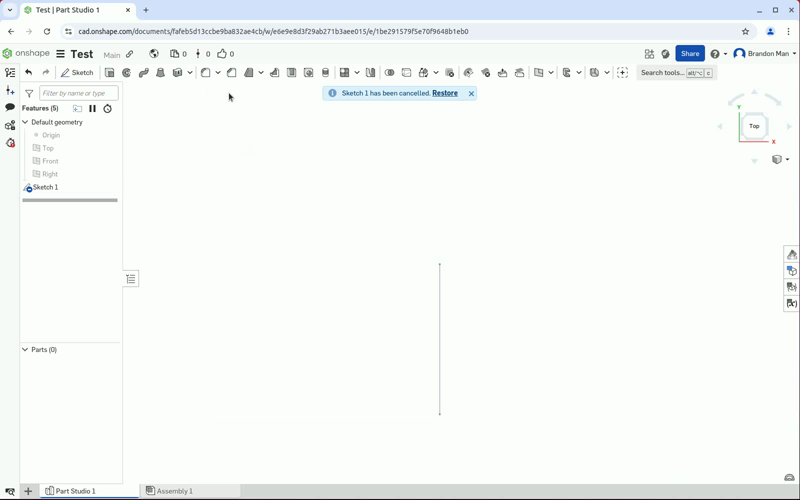
key(shift+s)
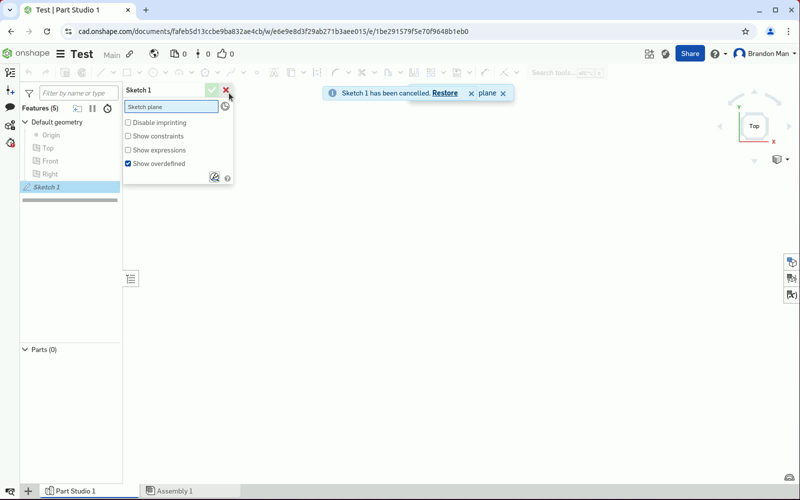
mouse_move(73, 150)
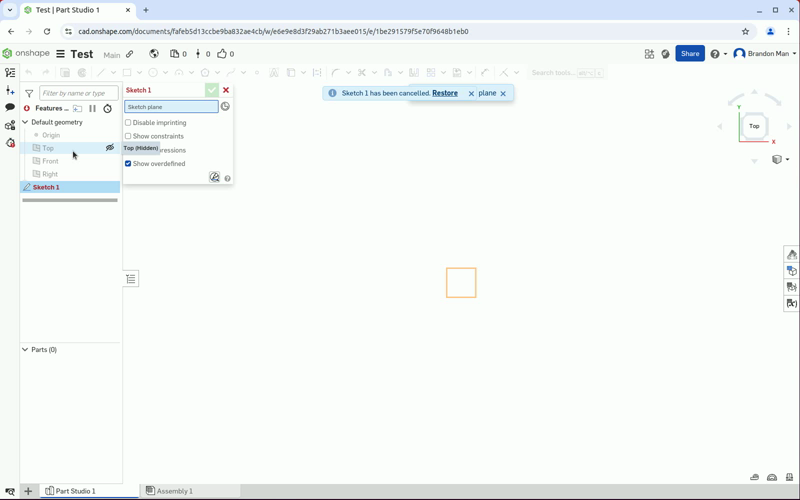
click(73, 150)
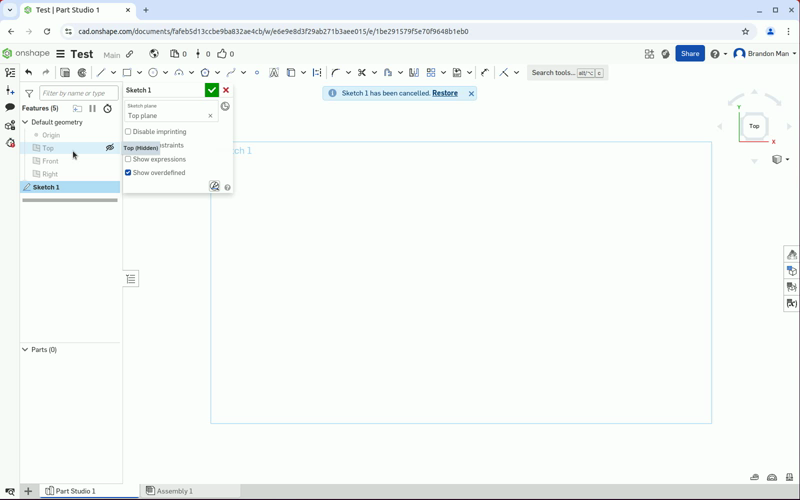
mouse_move(73, 352)
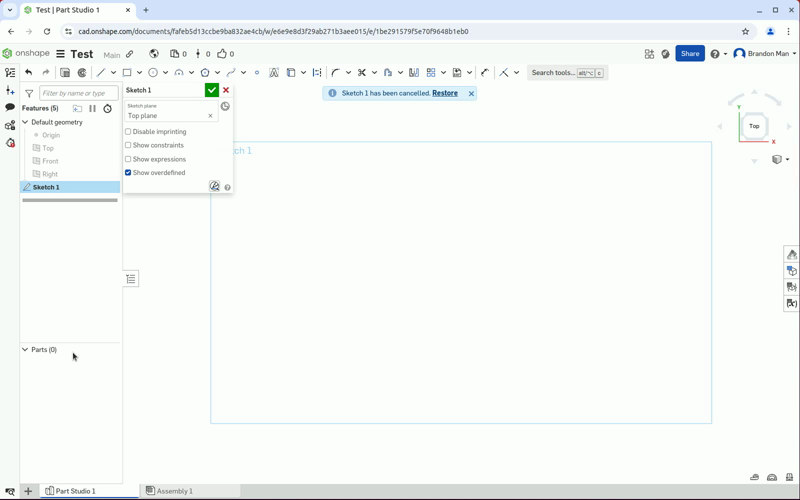
key(y)
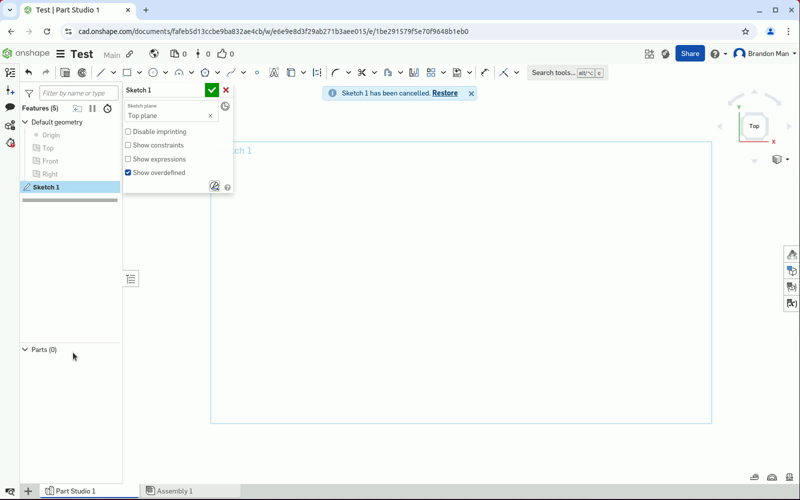
key(c)
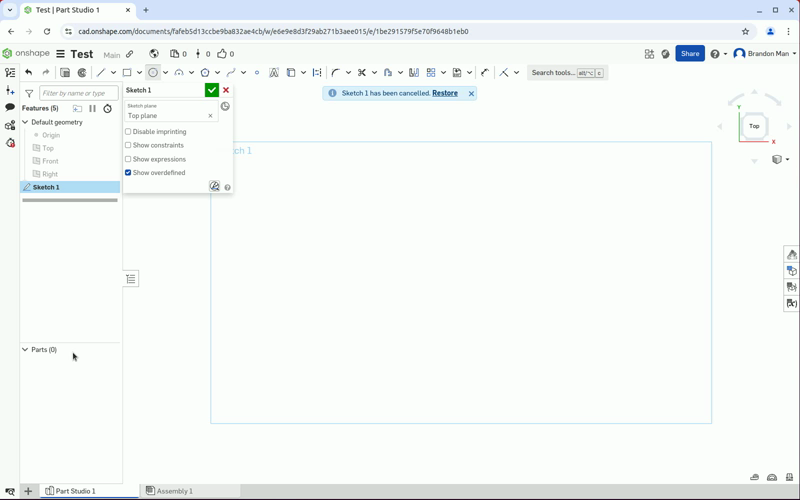
key_down(shift)
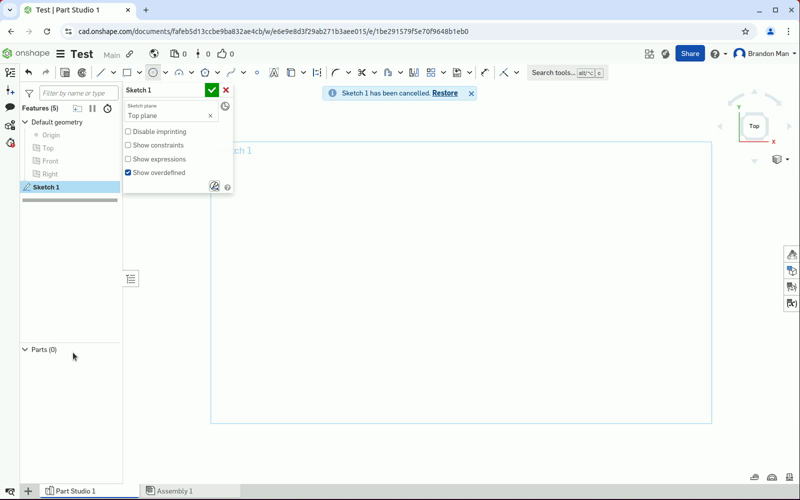
mouse_move(461, 282)
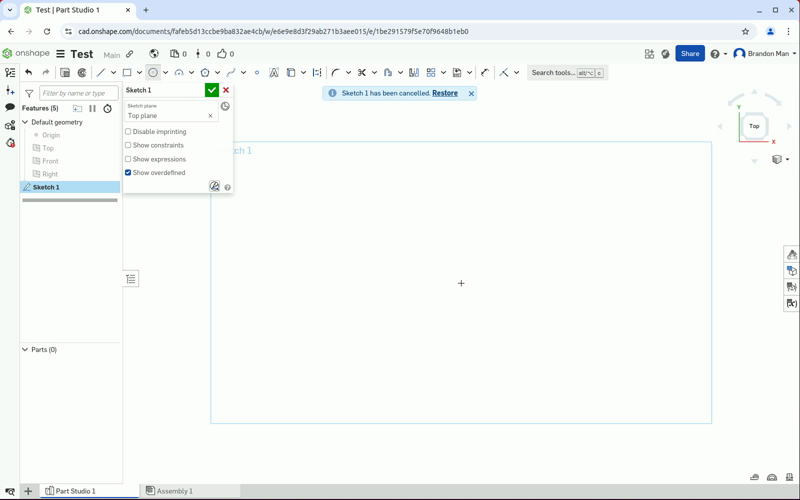
click(461, 282)
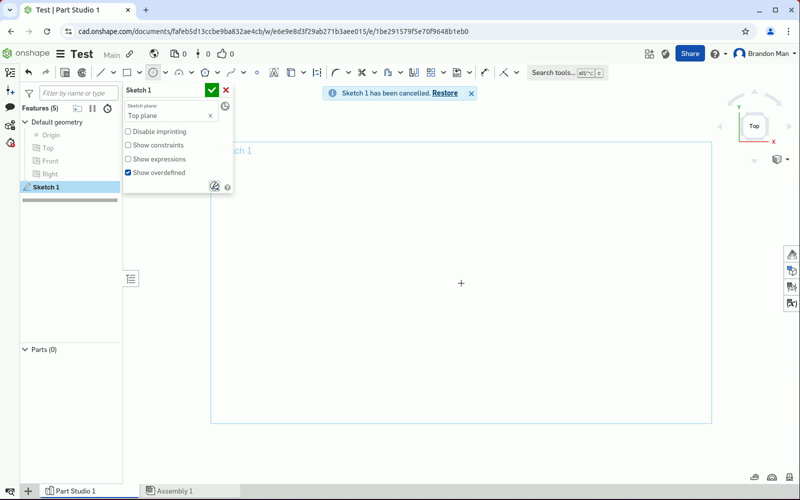
key_up(shift)
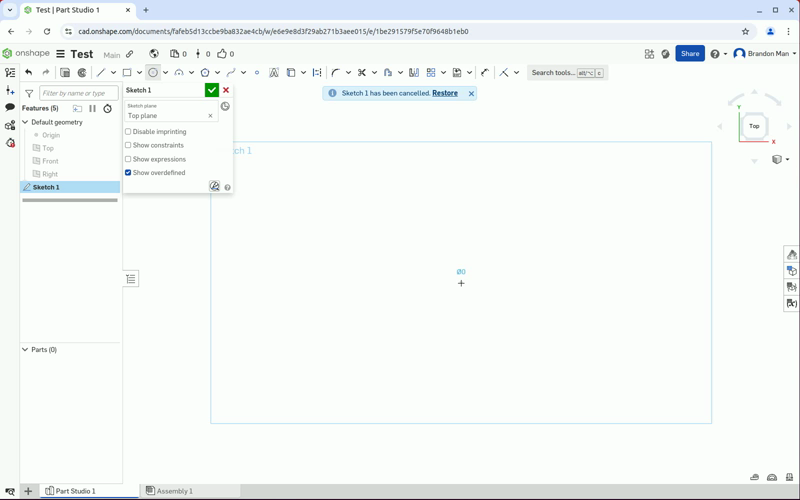
mouse_move(518, 282)
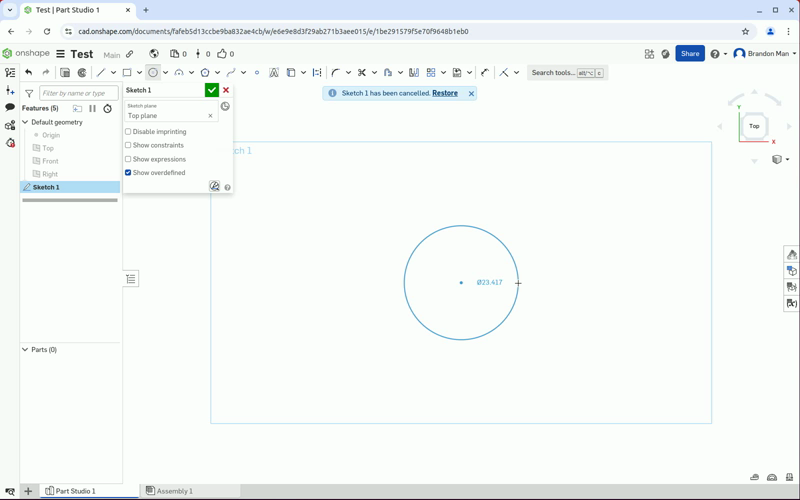
click(518, 282)
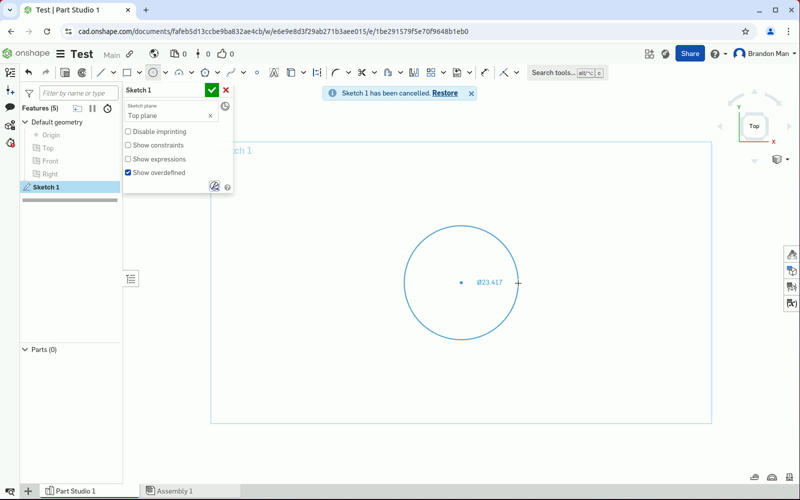
key(esc)
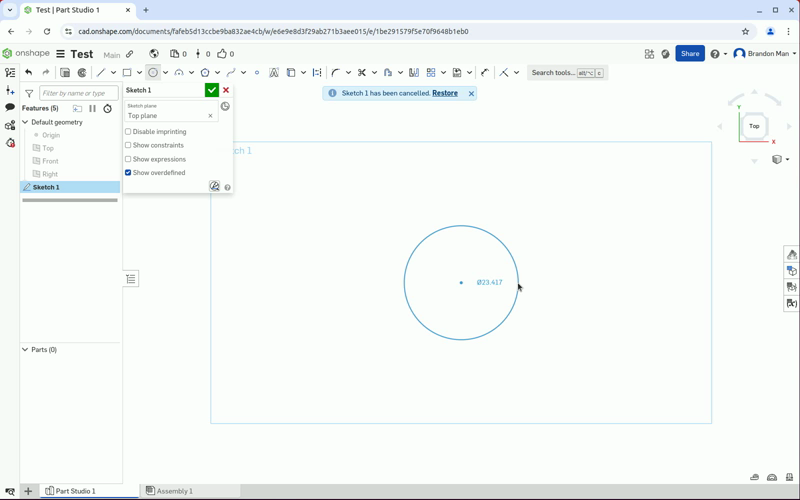
key(c)
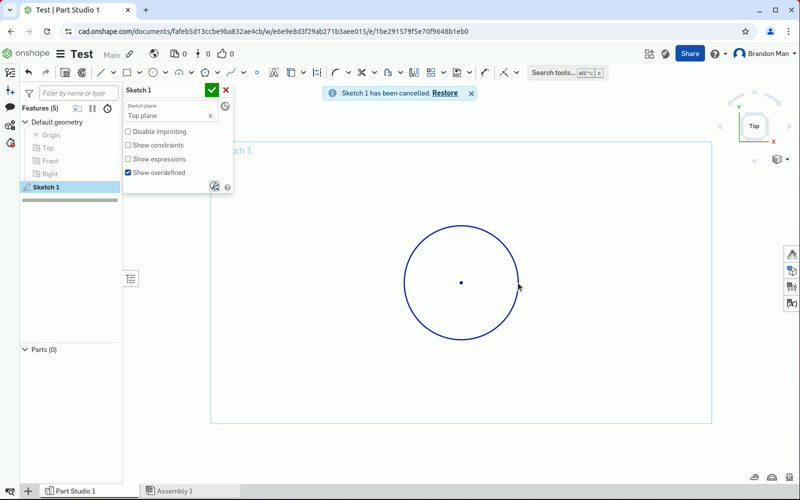
key_down(shift)
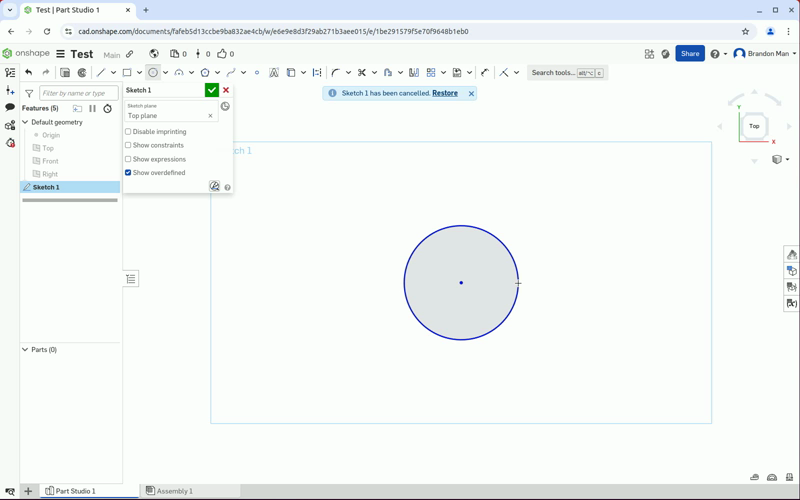
mouse_move(461, 282)
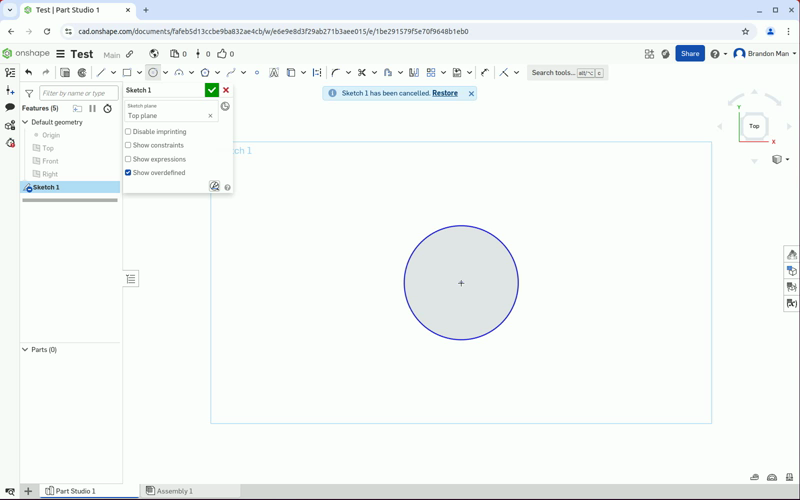
click(461, 282)
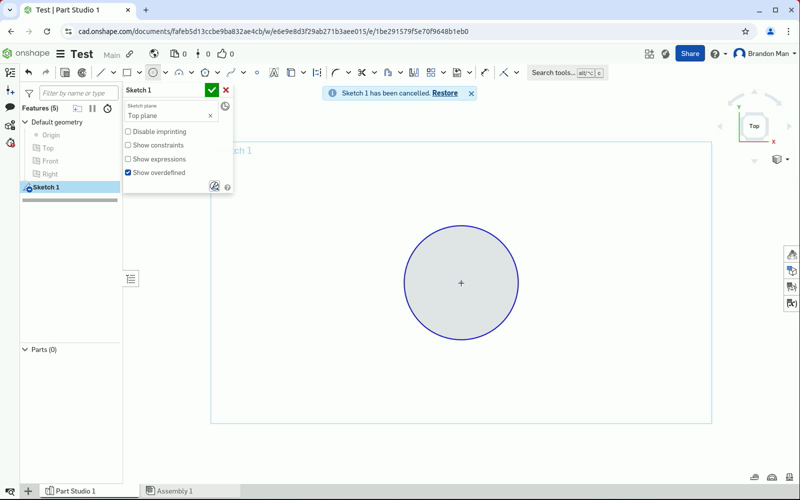
key_up(shift)
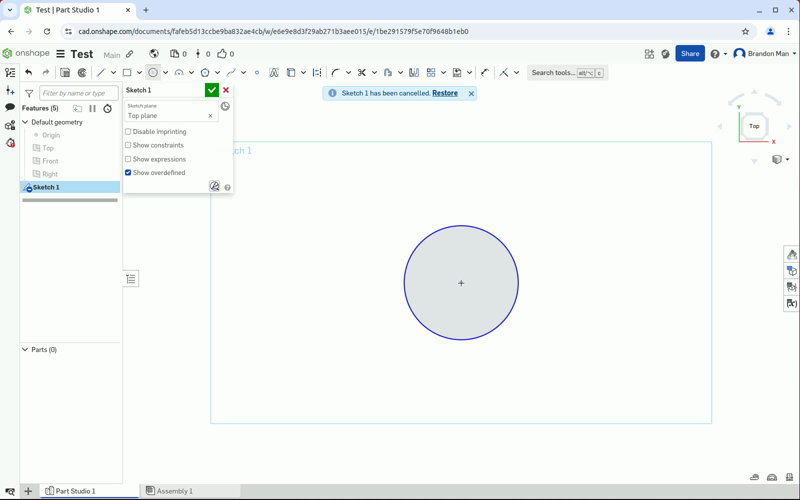
mouse_move(493, 282)
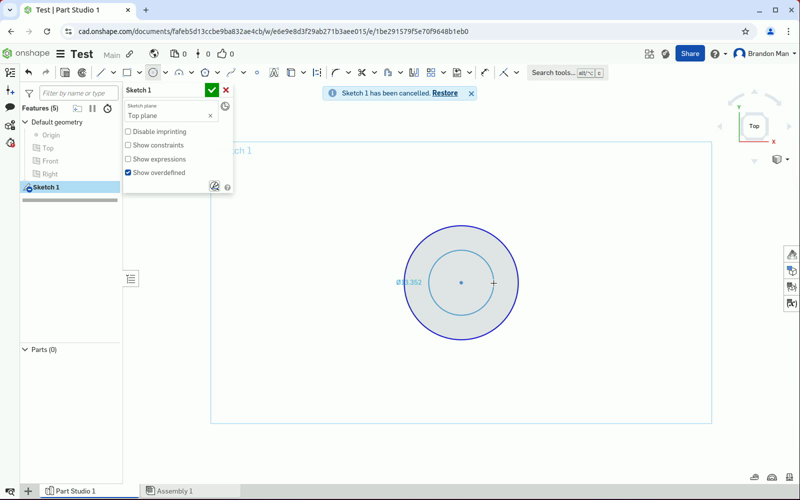
click(493, 282)
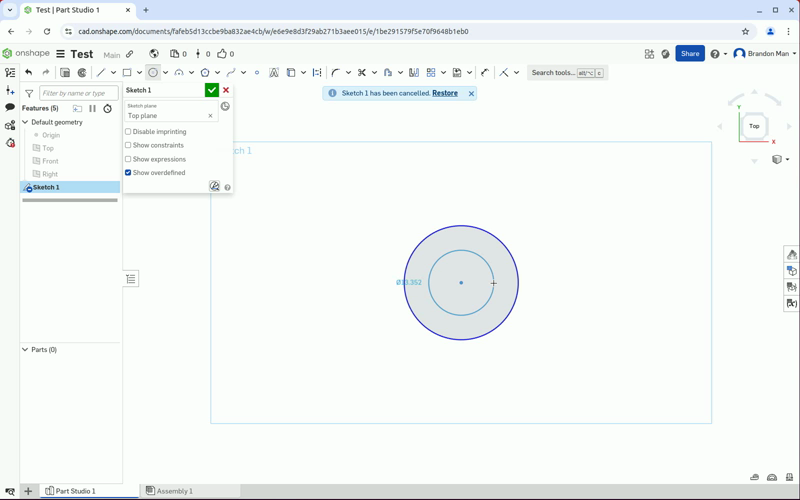
key(esc)
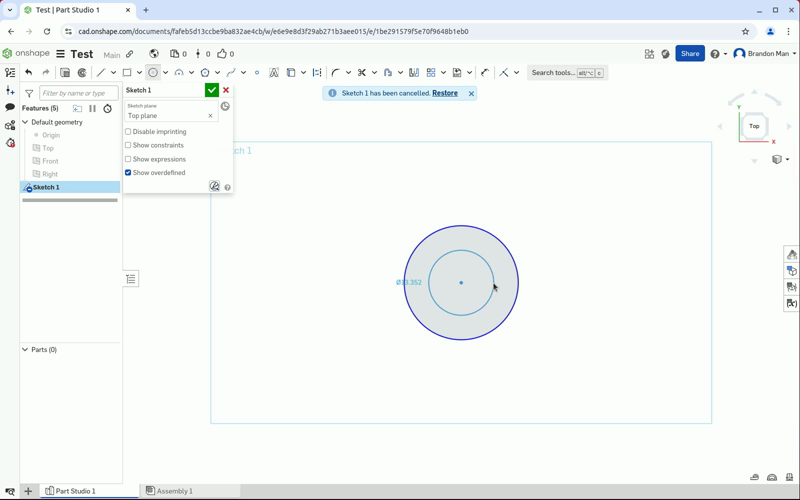
mouse_move(420, 259)
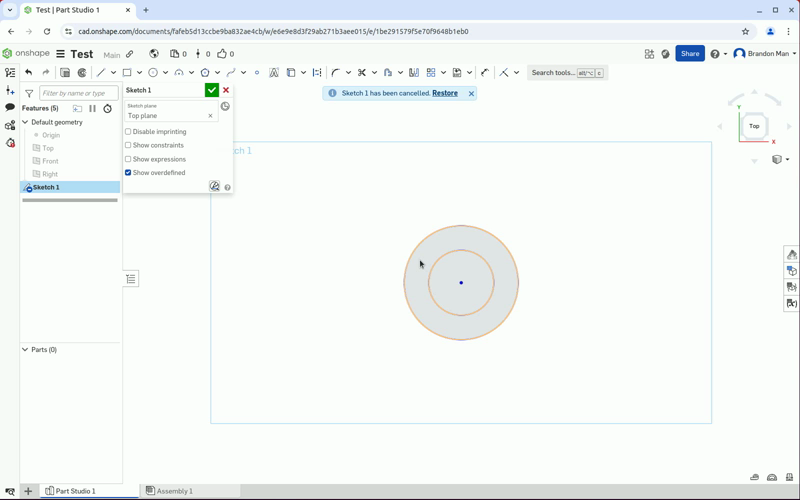
click(420, 259)
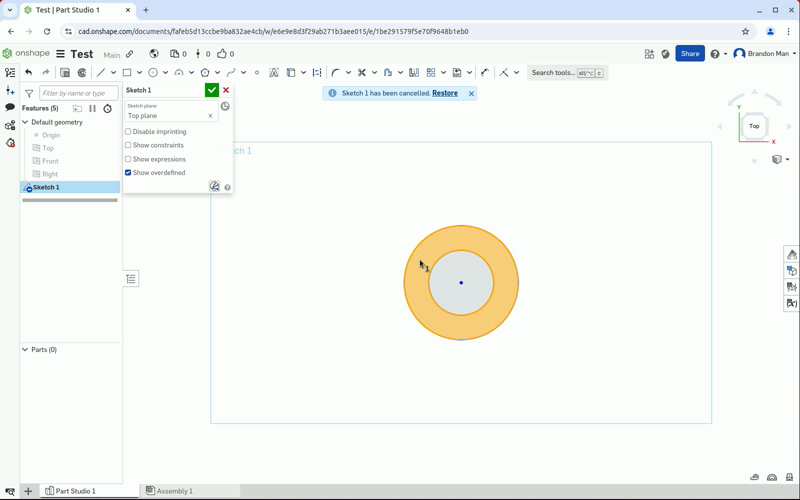
mouse_move(73, 352)
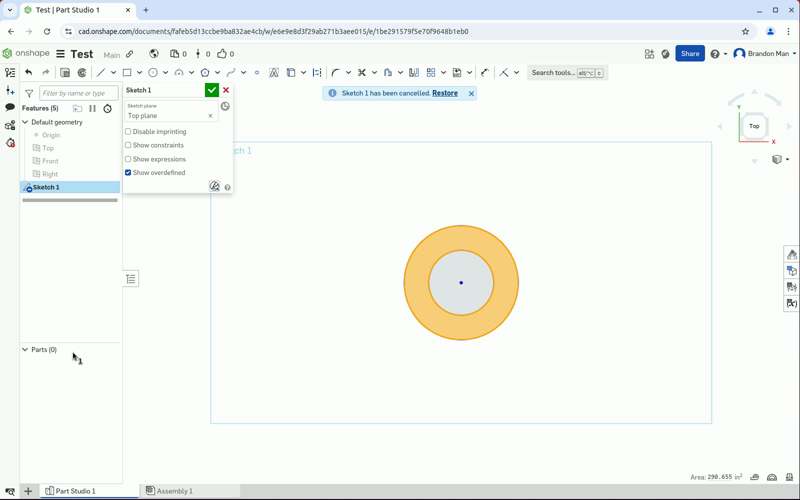
key(shift+y)
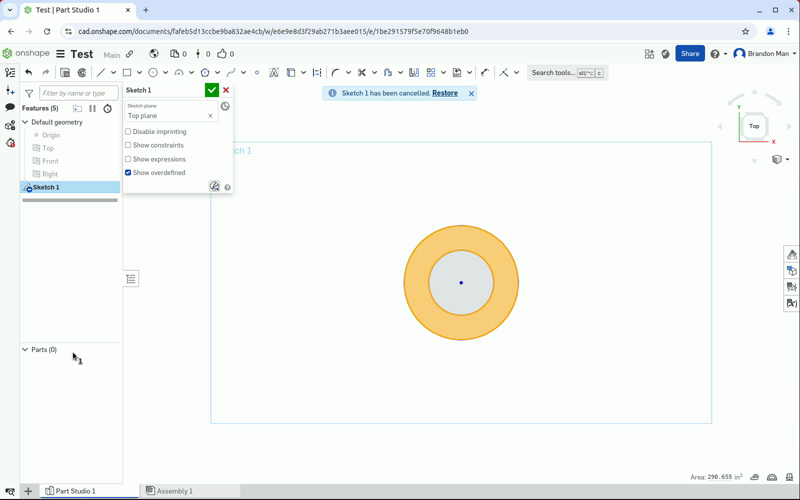
key(shift+e)
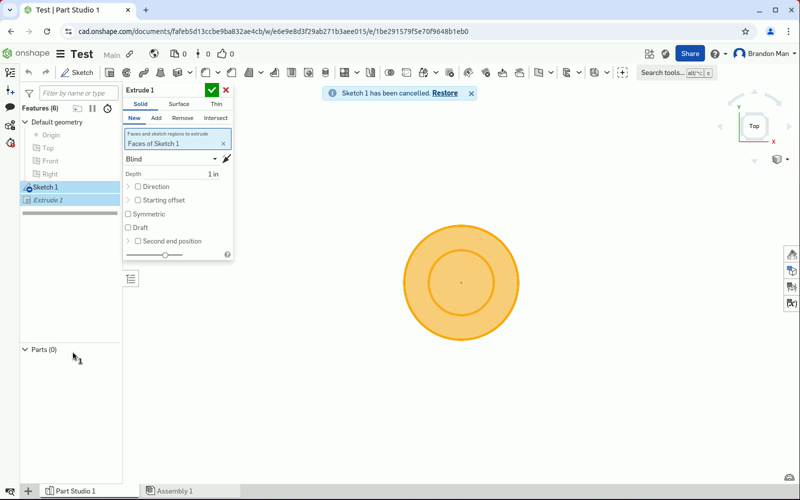
mouse_move(143, 106)
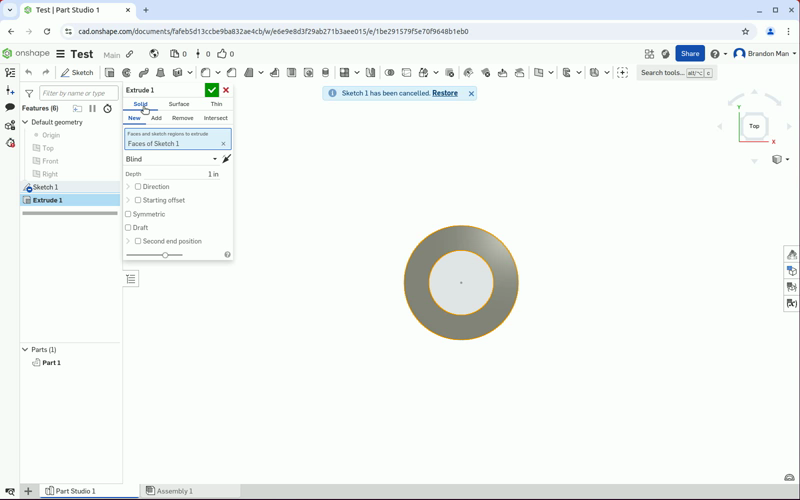
click(143, 106)
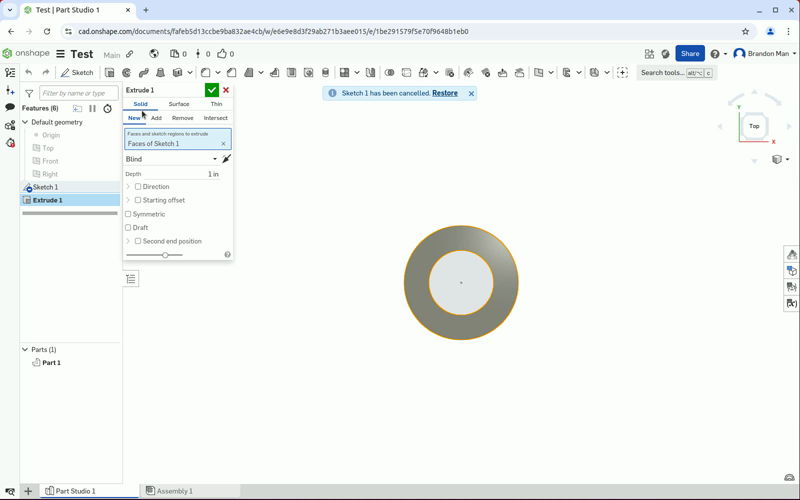
mouse_move(137, 120)
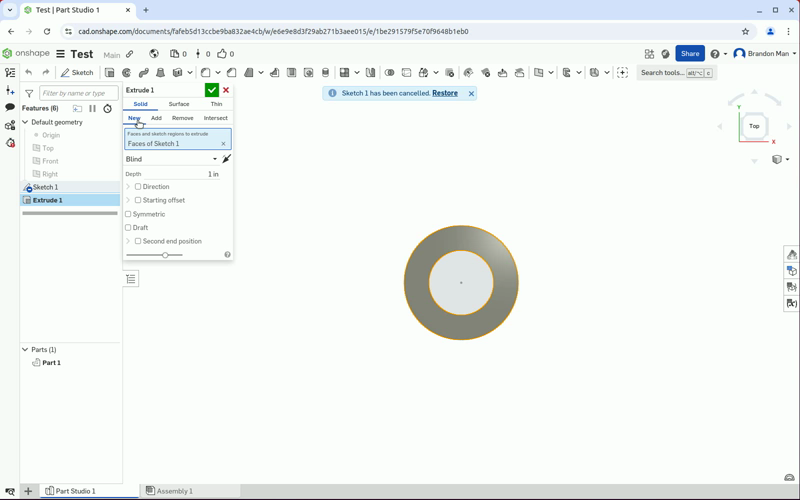
click(137, 120)
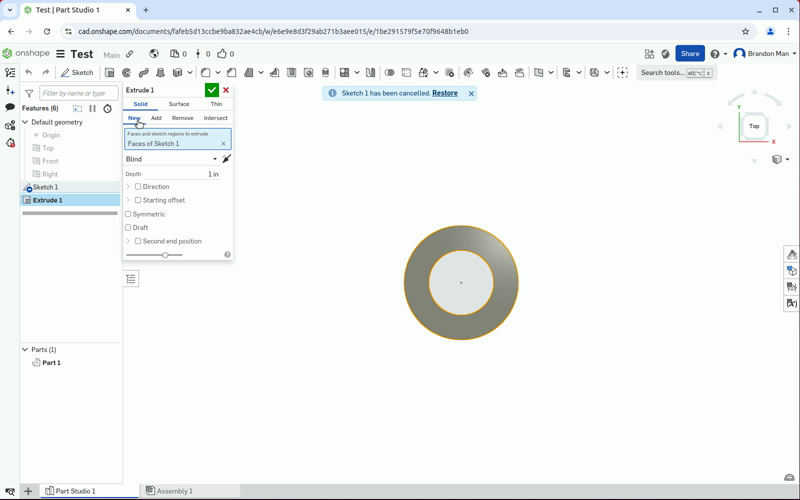
key(tab, 4)
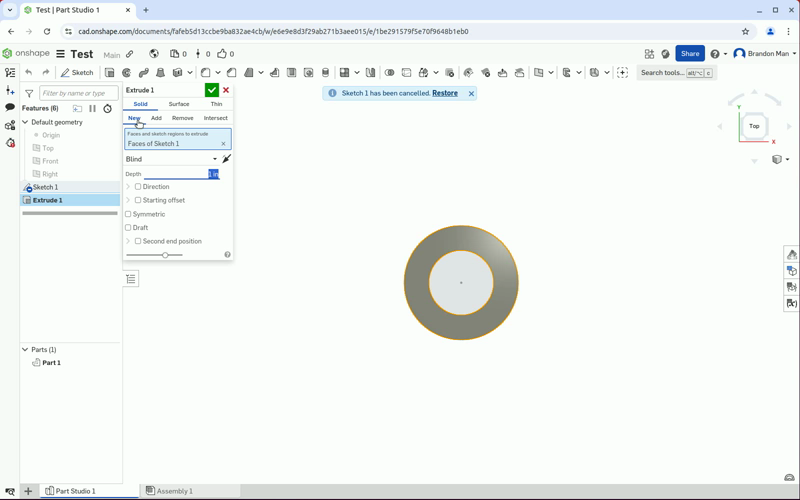
text(5.055)
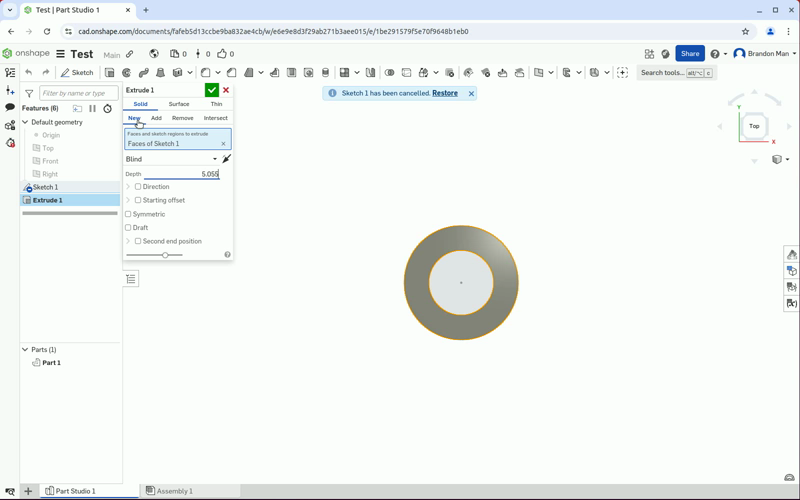
key(enter)
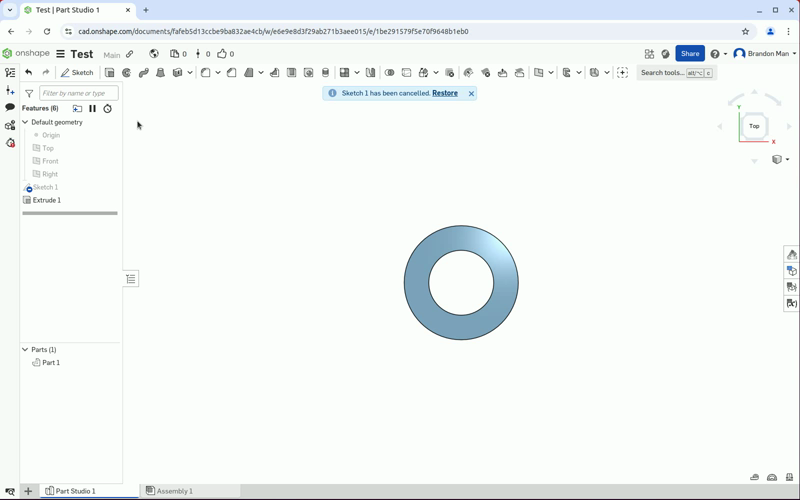
key(shift+h)
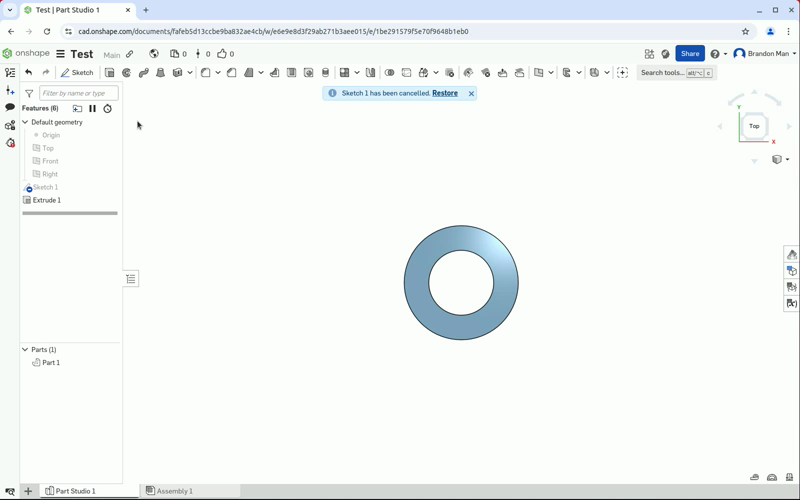
key(shift+h)
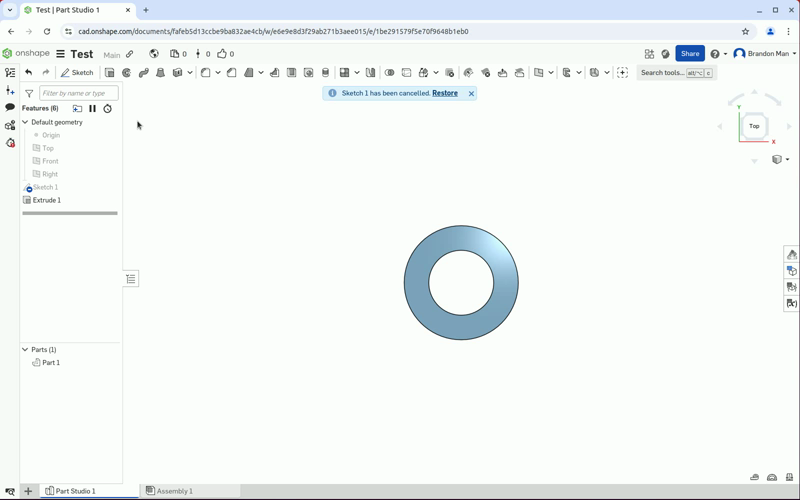
mouse_move(73, 189)
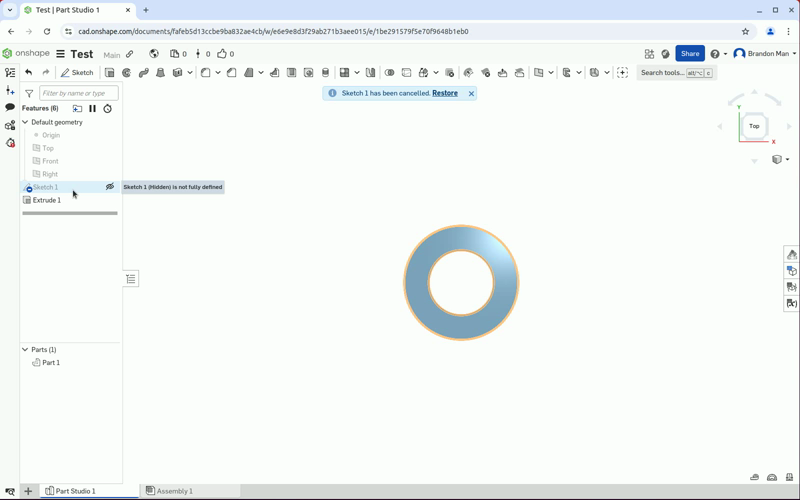
click(73, 189)
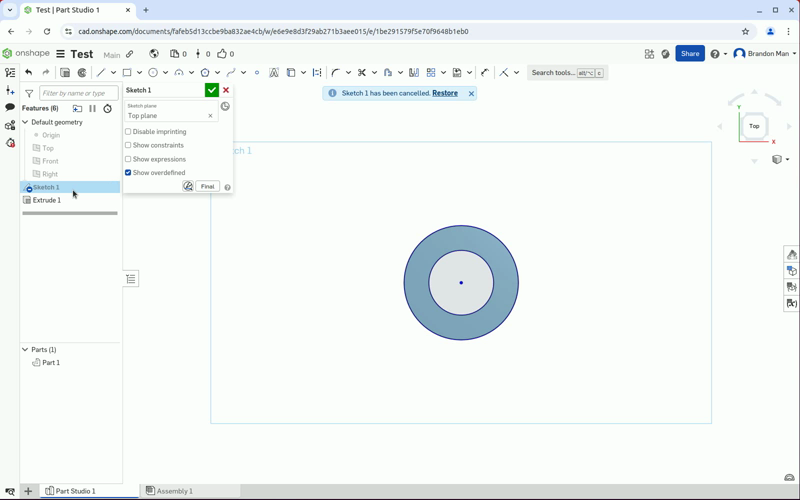
mouse_move(229, 92)
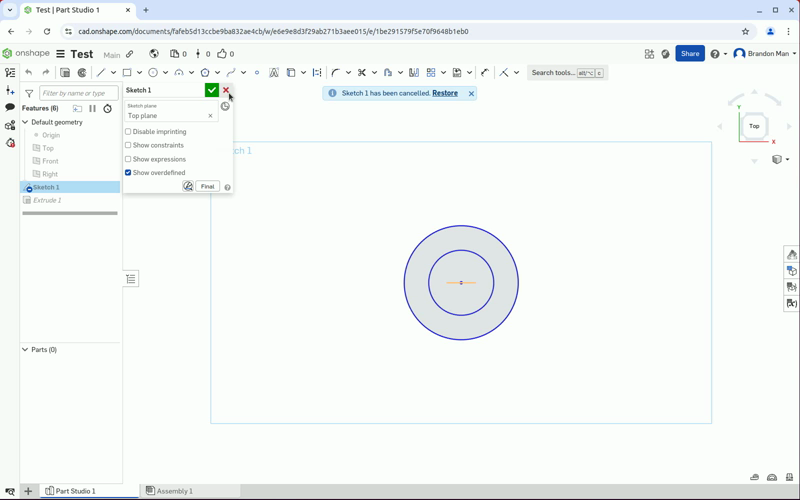
click(229, 92)
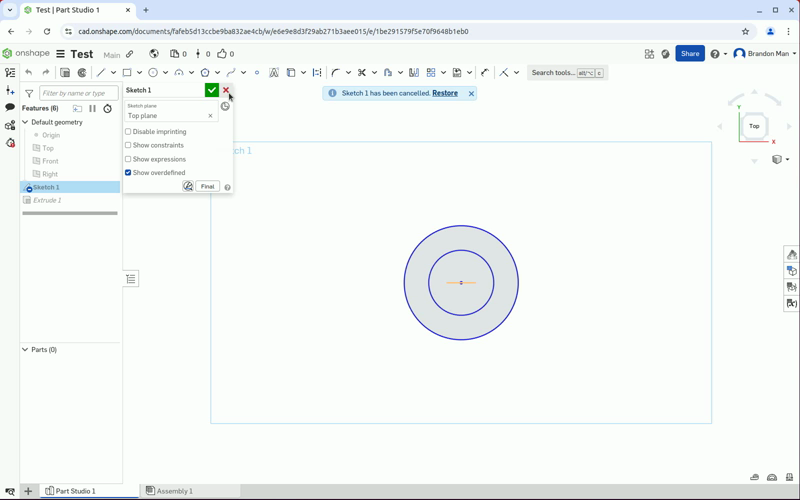
key(shift+s)
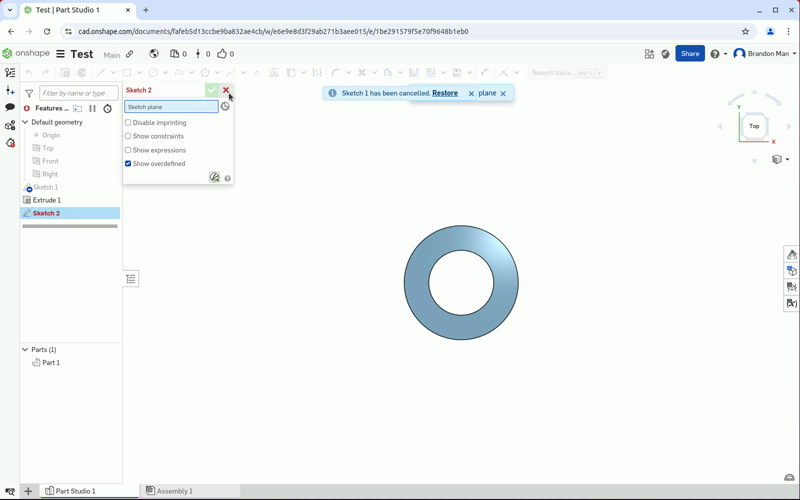
mouse_move(73, 150)
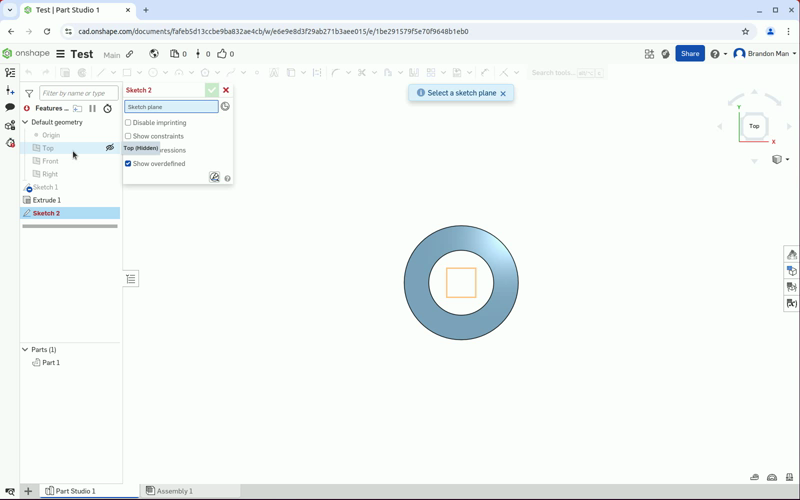
click(73, 150)
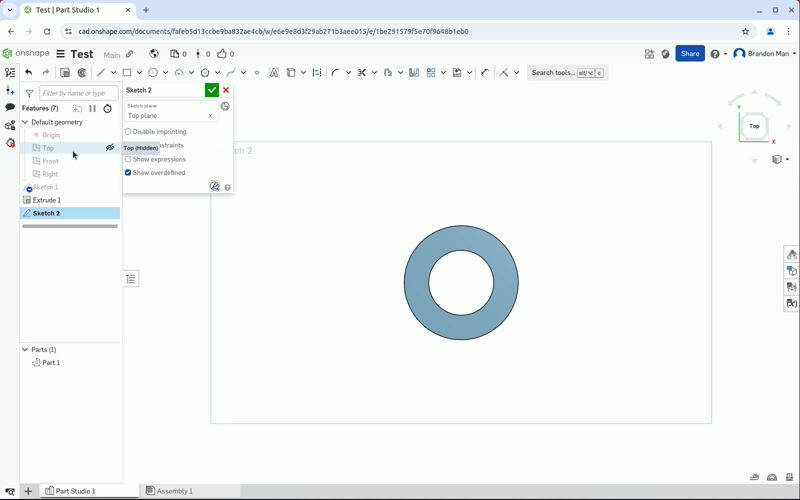
mouse_move(73, 352)
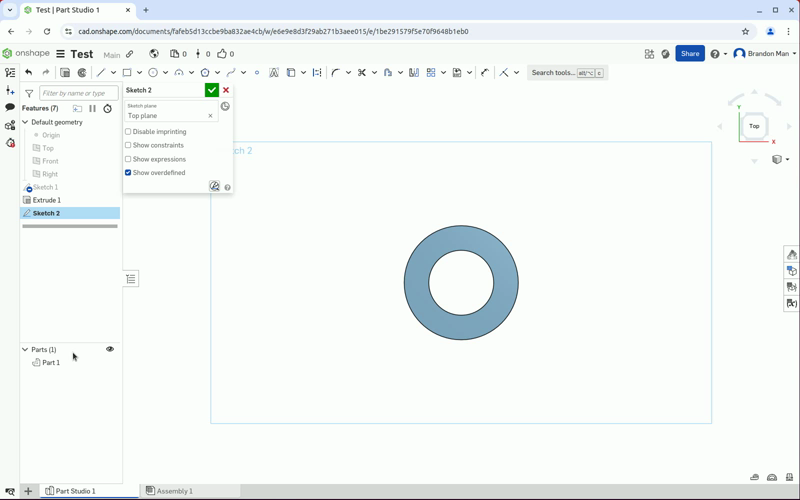
key(y)
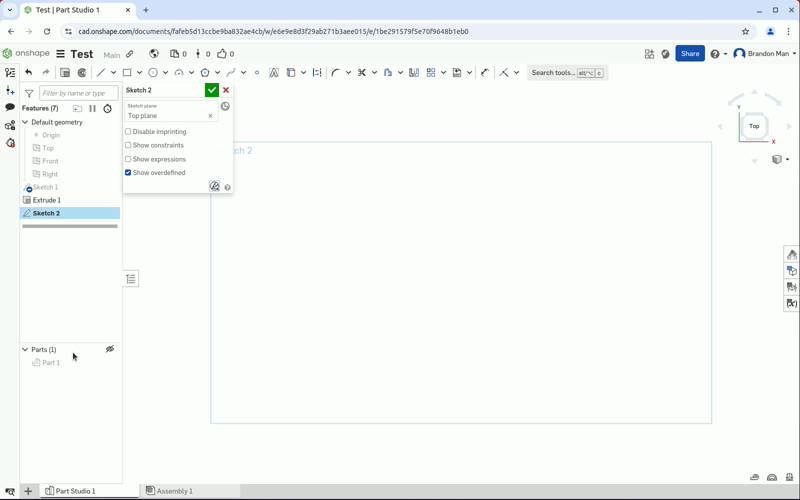
key(c)
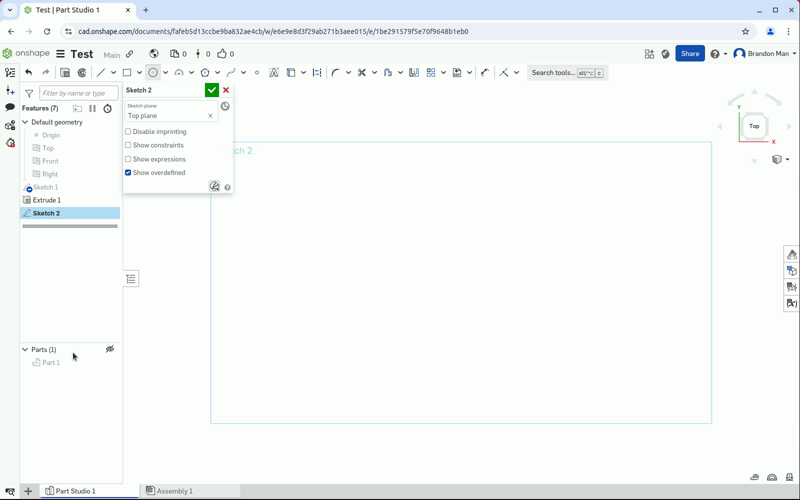
key_down(shift)
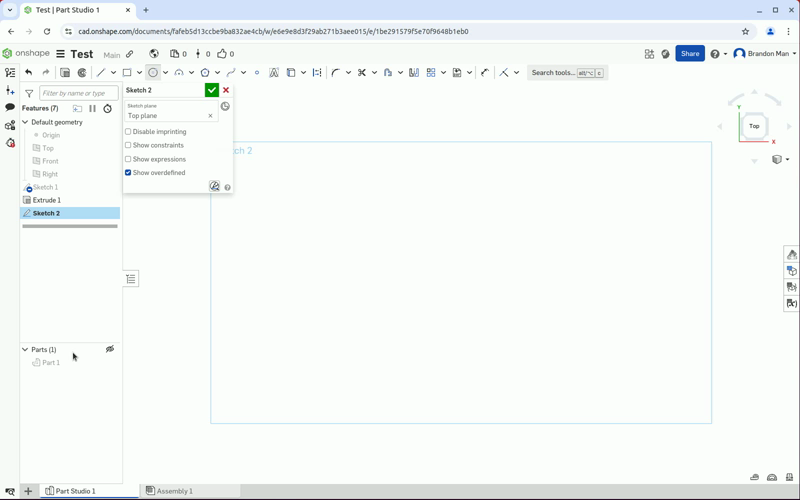
mouse_move(461, 282)
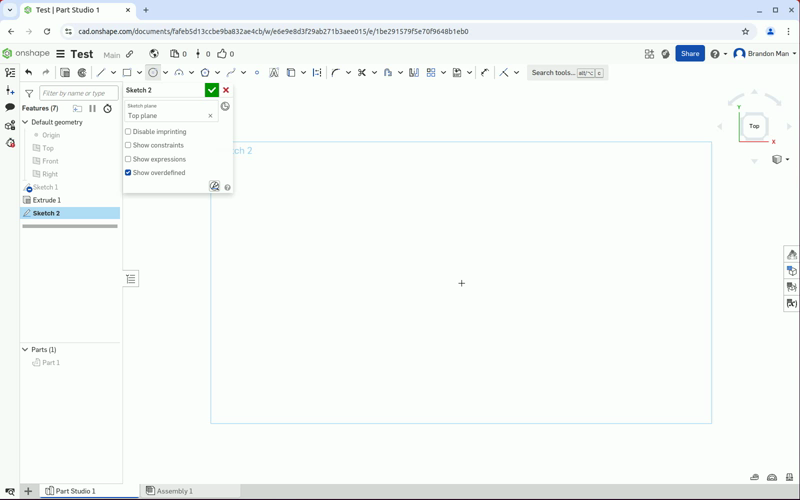
click(461, 282)
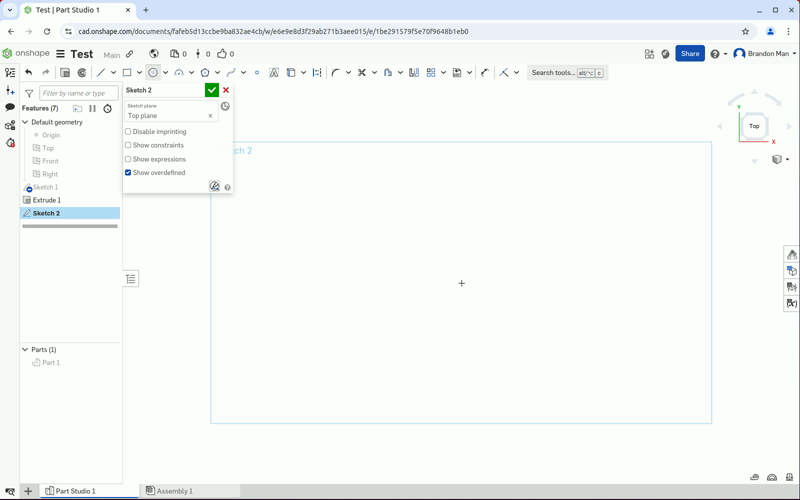
key_up(shift)
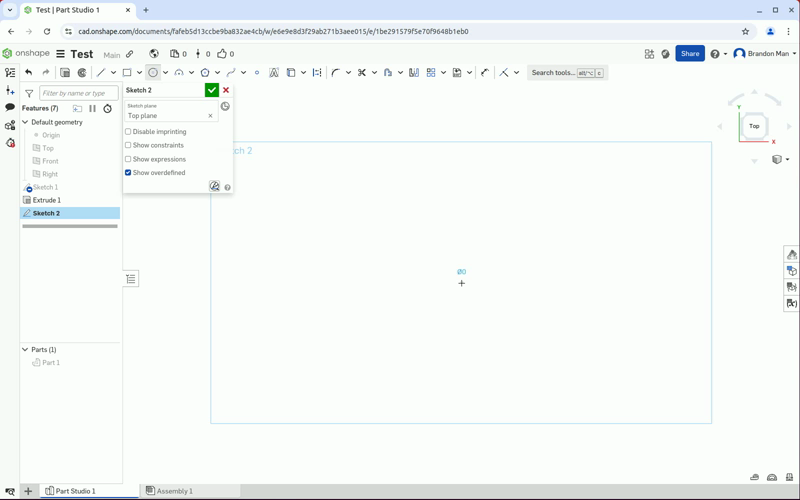
mouse_move(494, 282)
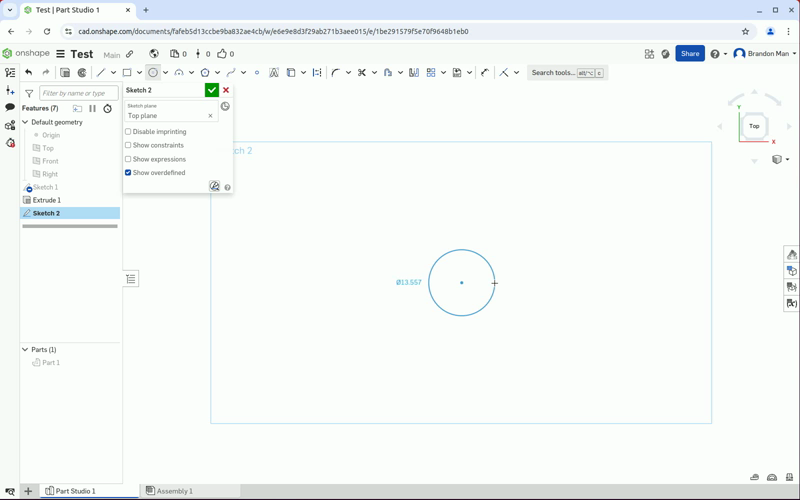
click(494, 282)
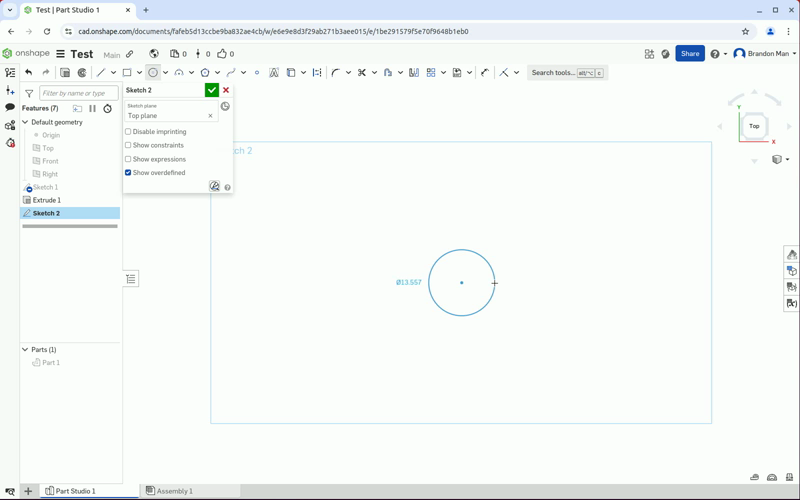
key(esc)
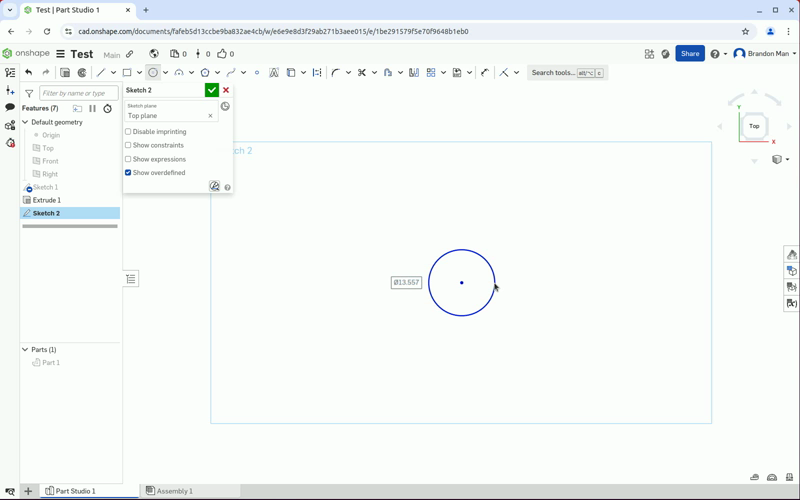
key(c)
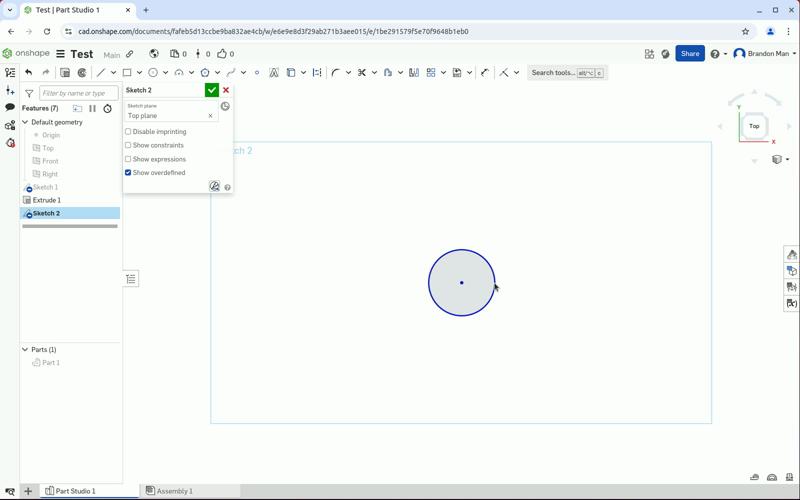
key_down(shift)
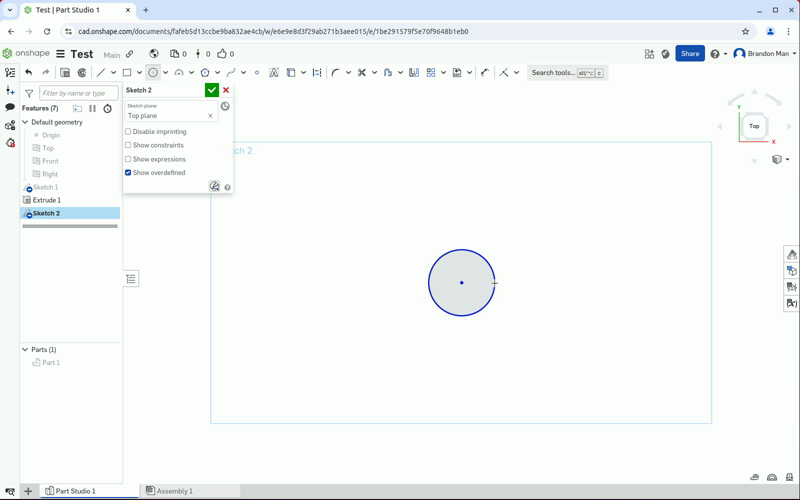
mouse_move(461, 282)
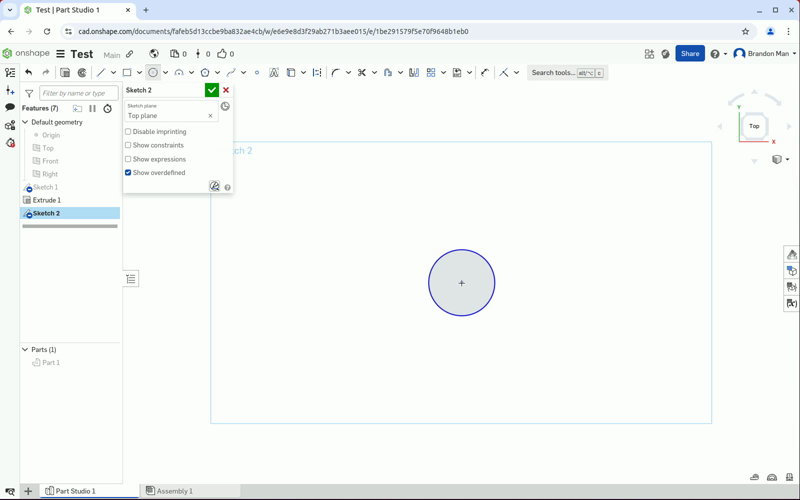
click(461, 282)
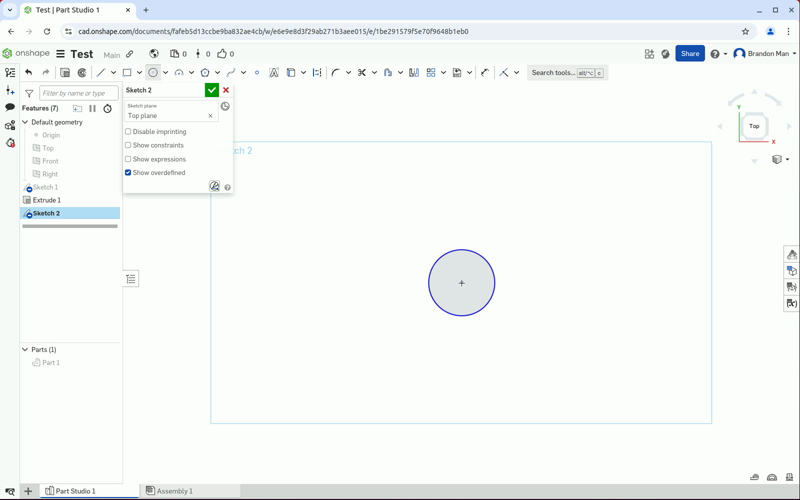
key_up(shift)
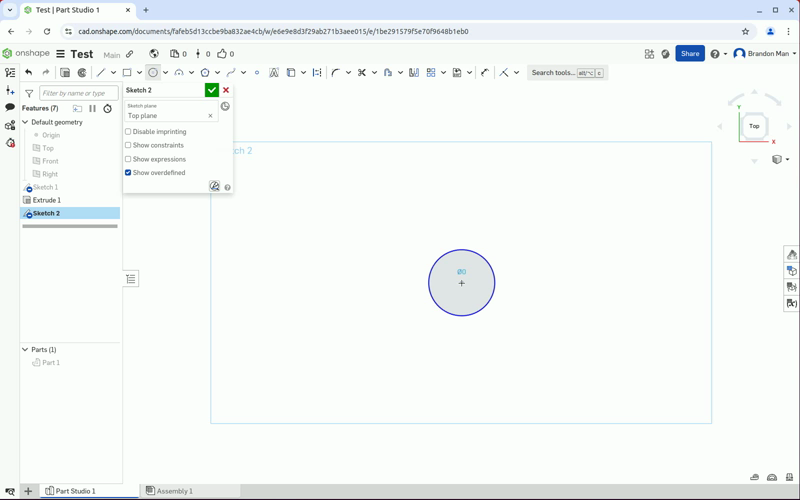
mouse_move(486, 282)
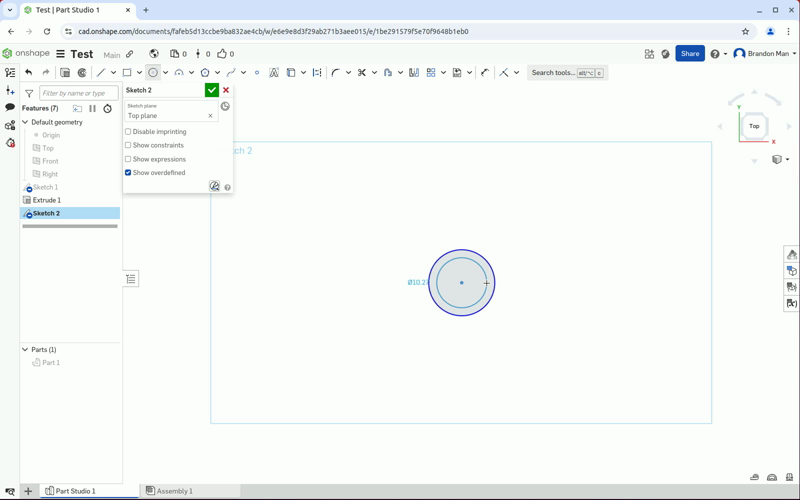
click(486, 282)
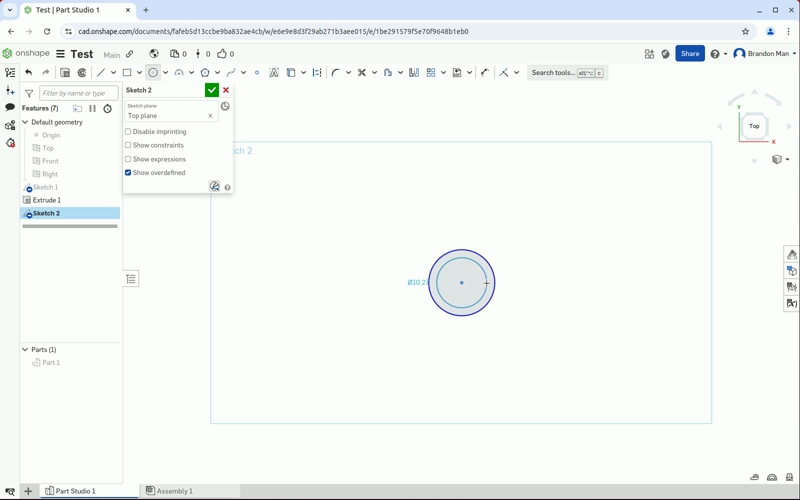
key(esc)
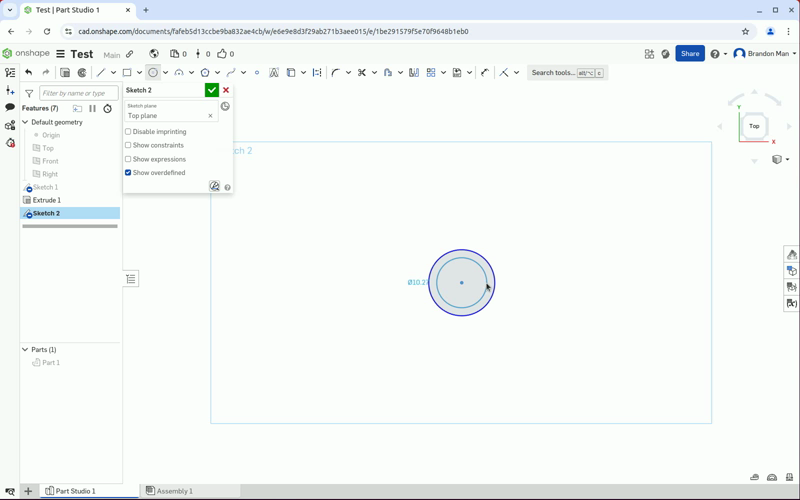
mouse_move(458, 254)
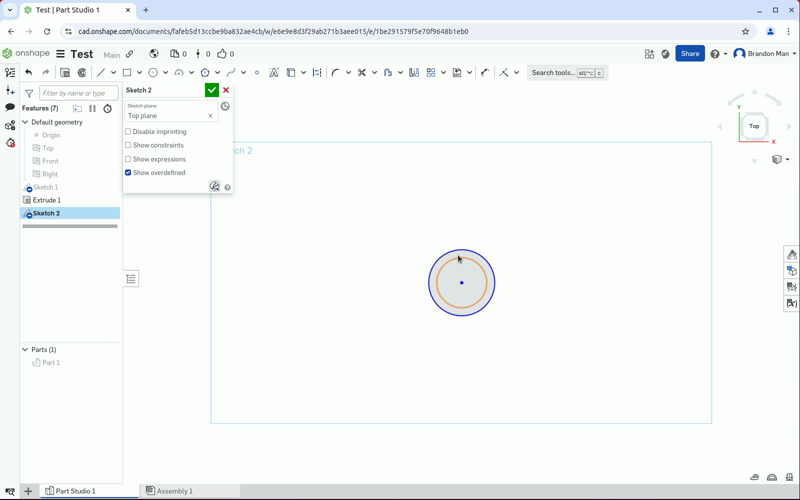
scroll(6)
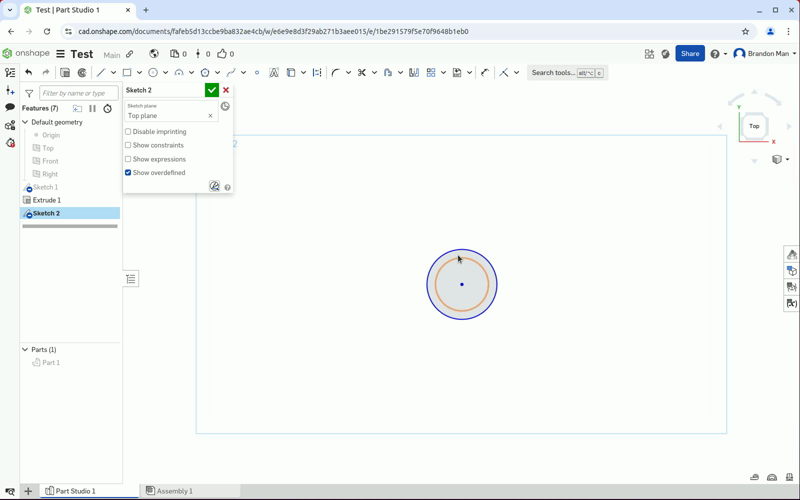
scroll(6)
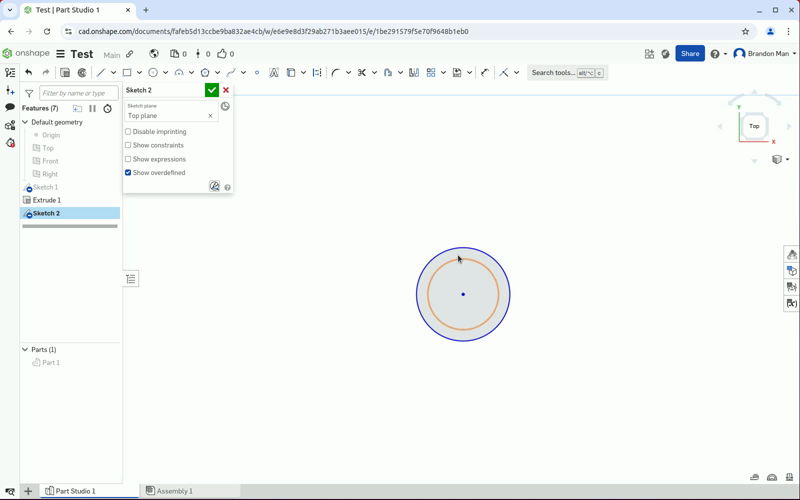
scroll(6)
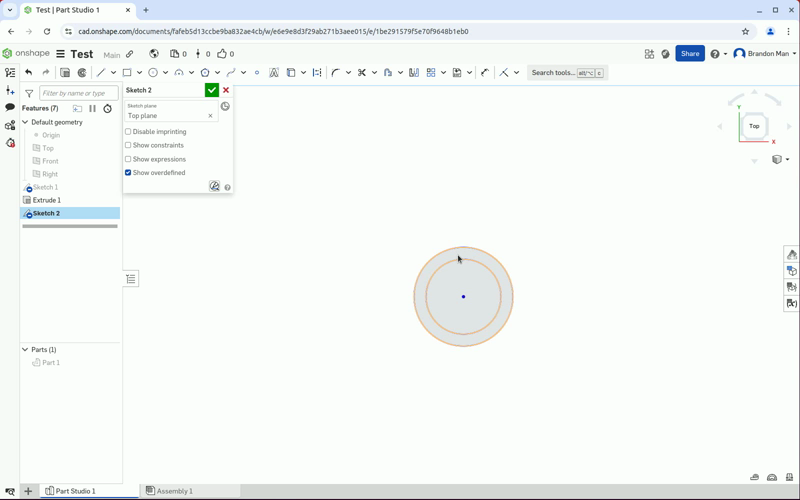
scroll(6)
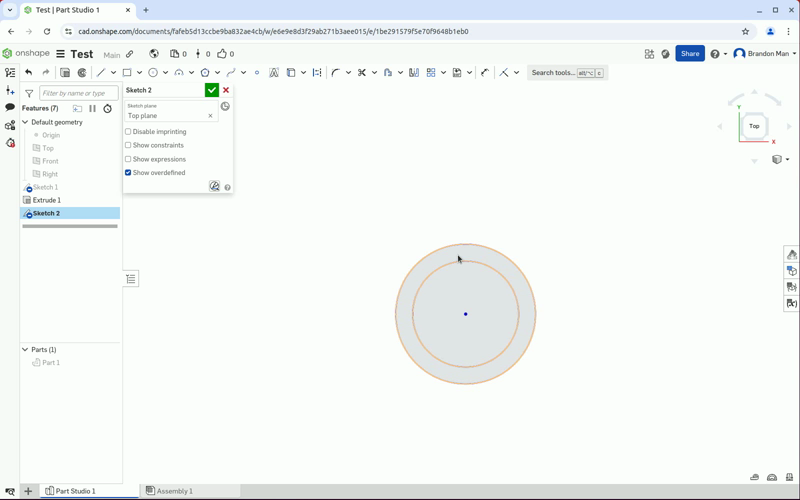
scroll(6)
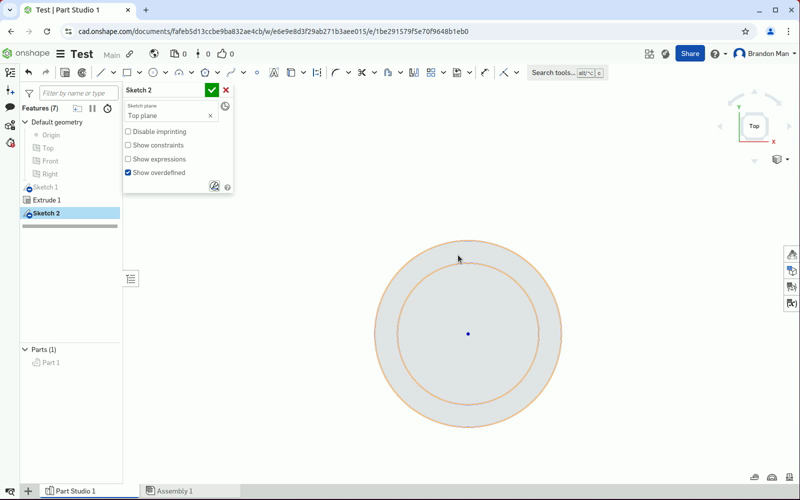
scroll(6)
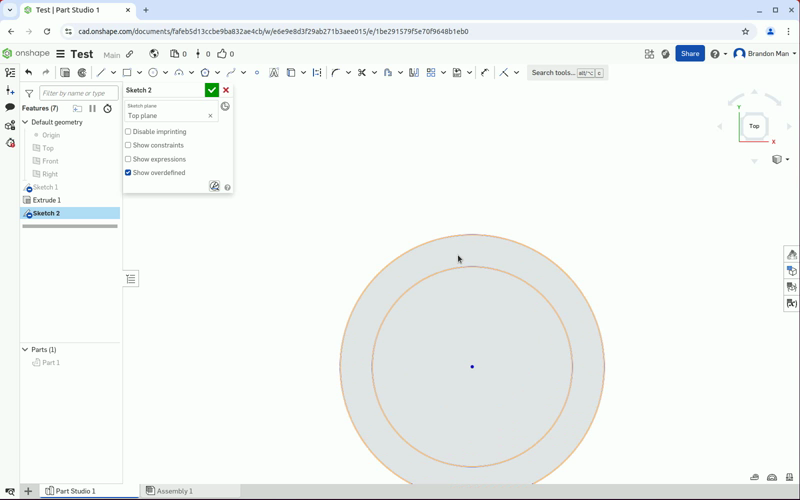
scroll(6)
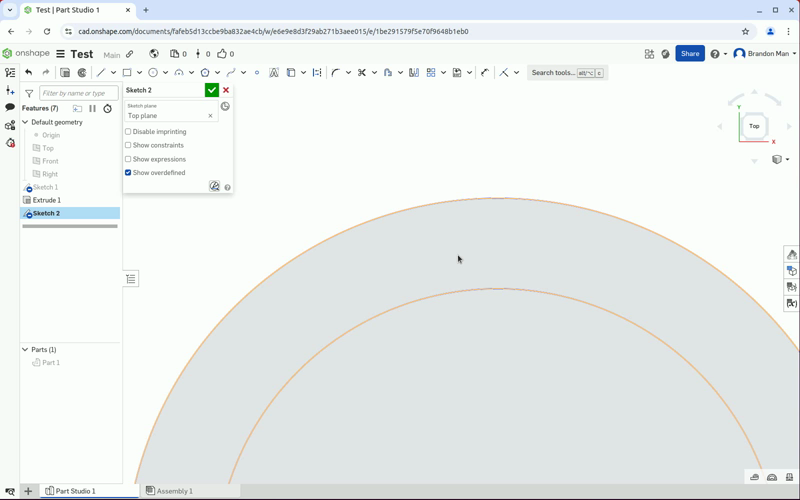
click(458, 254)
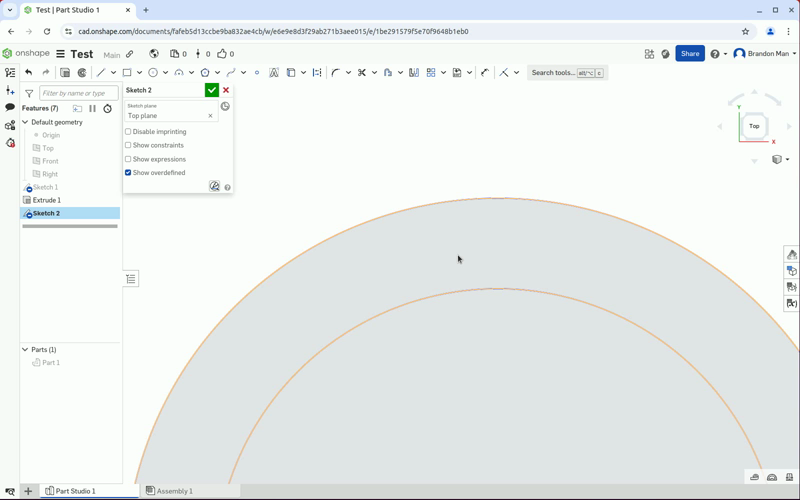
scroll(-6)
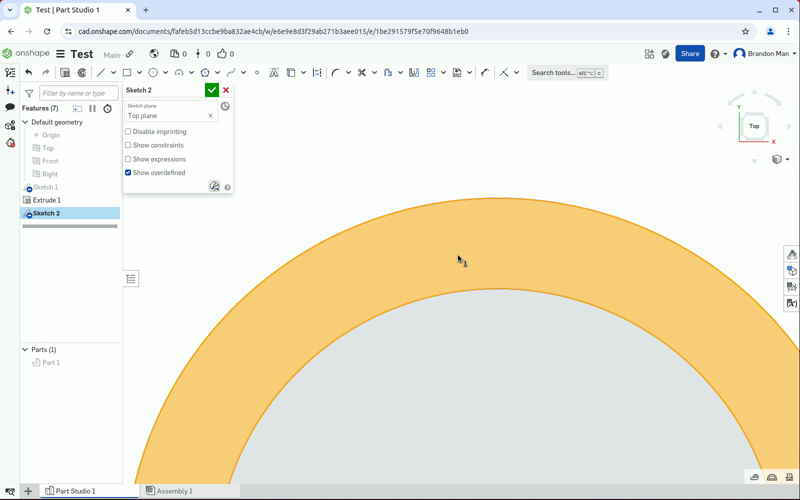
scroll(-6)
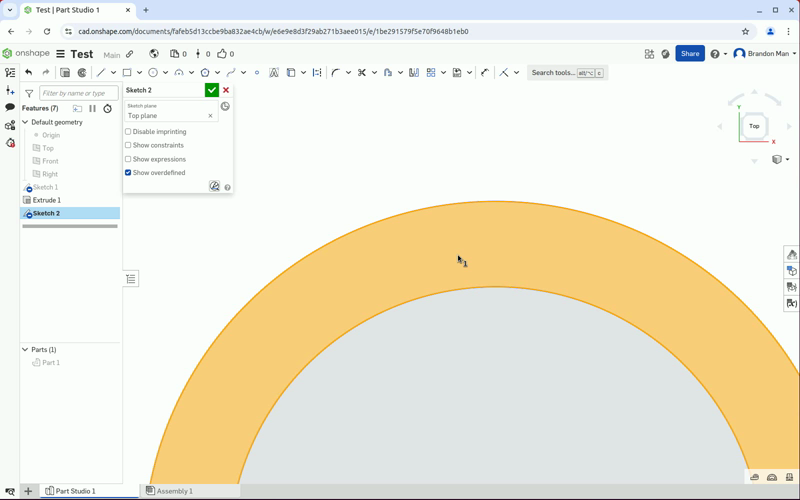
scroll(-6)
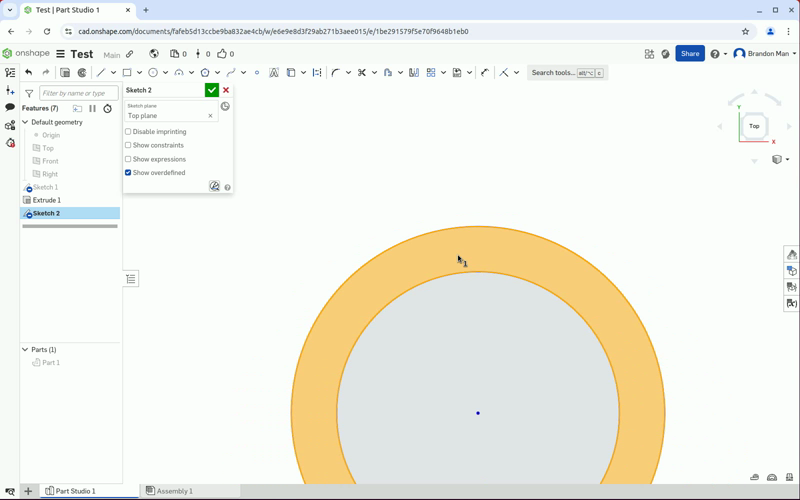
scroll(-6)
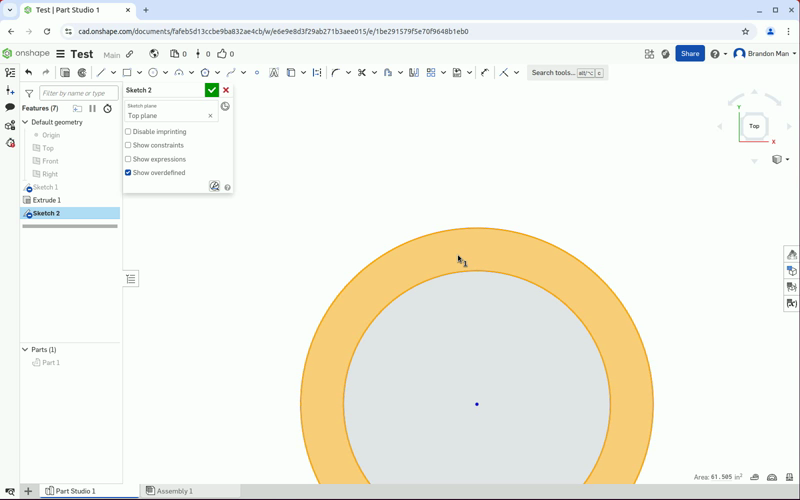
scroll(-6)
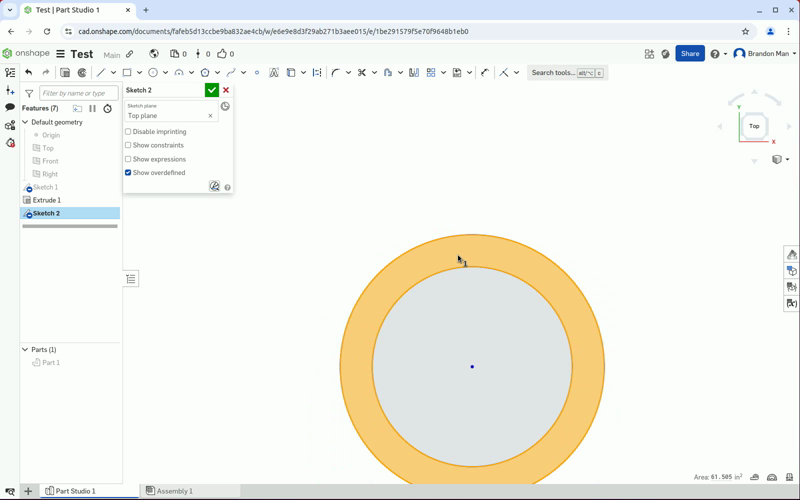
scroll(-6)
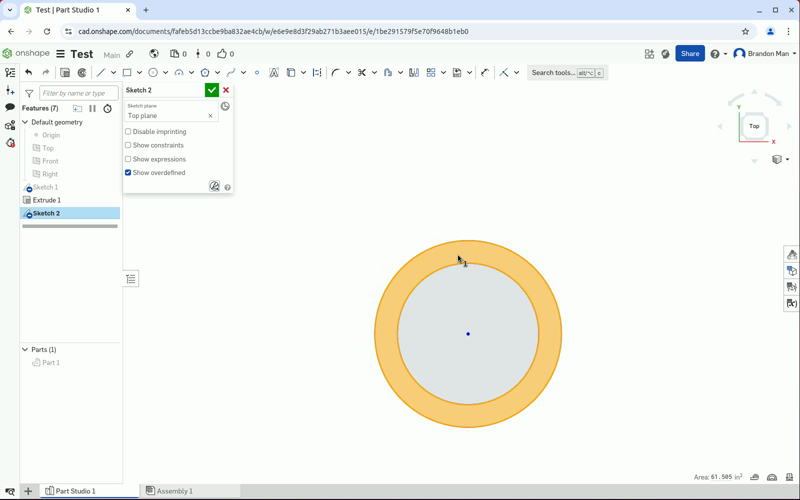
scroll(-6)
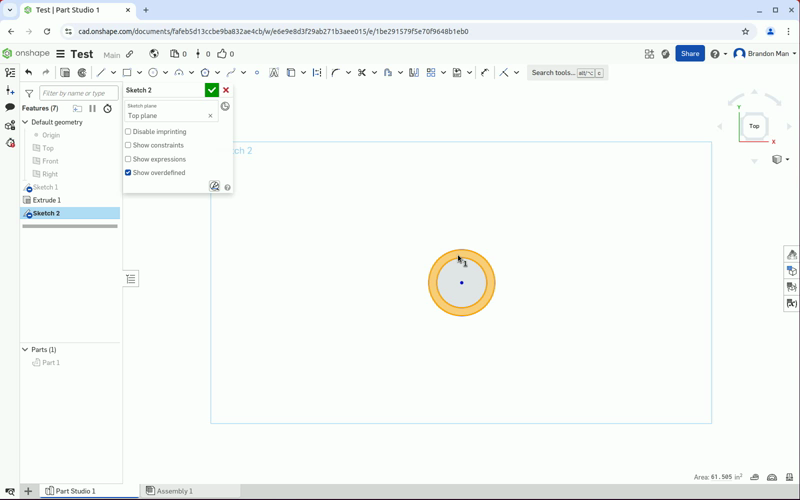
mouse_move(73, 352)
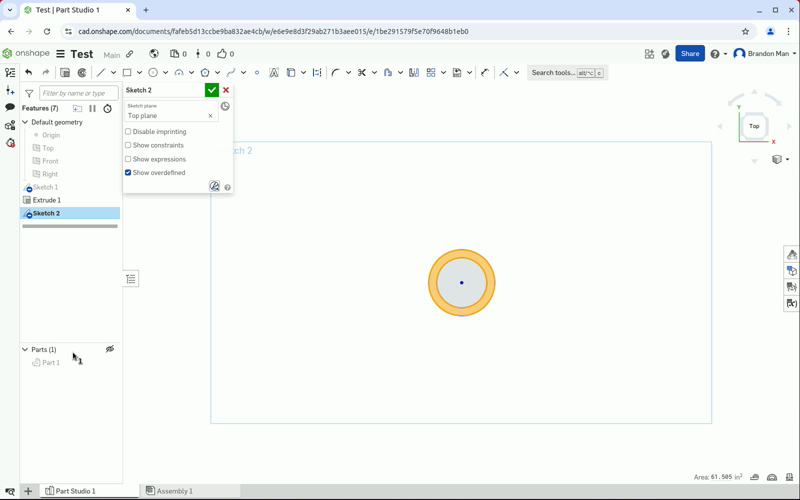
key(shift+y)
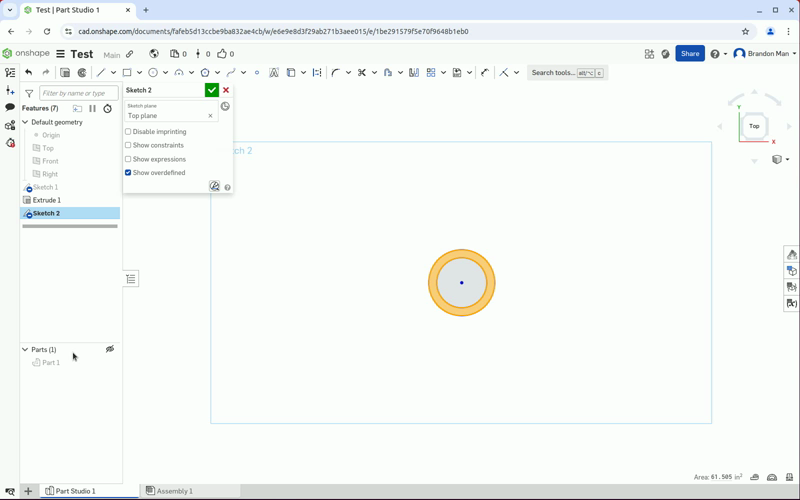
key(shift+e)
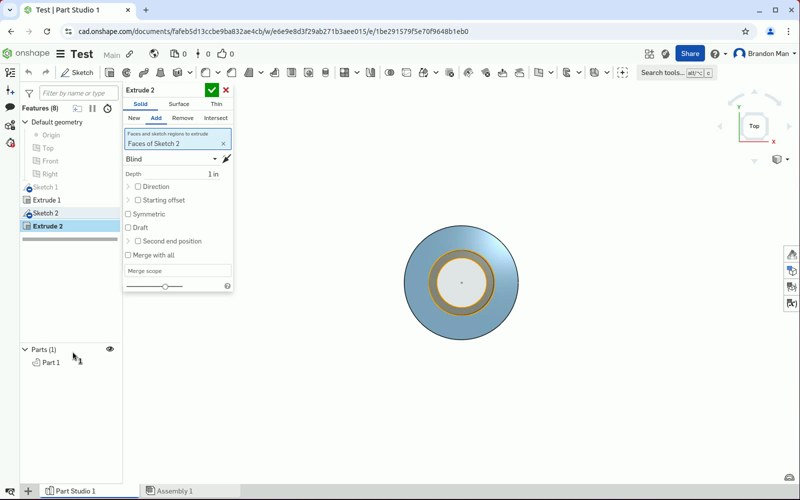
mouse_move(143, 106)
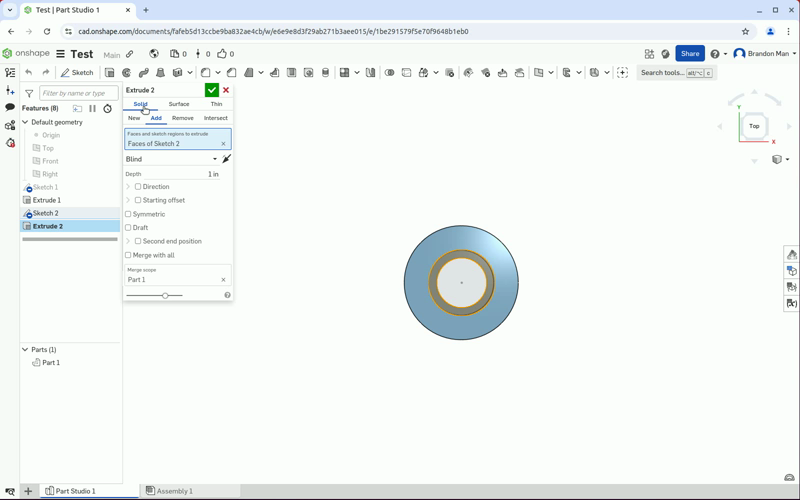
click(143, 106)
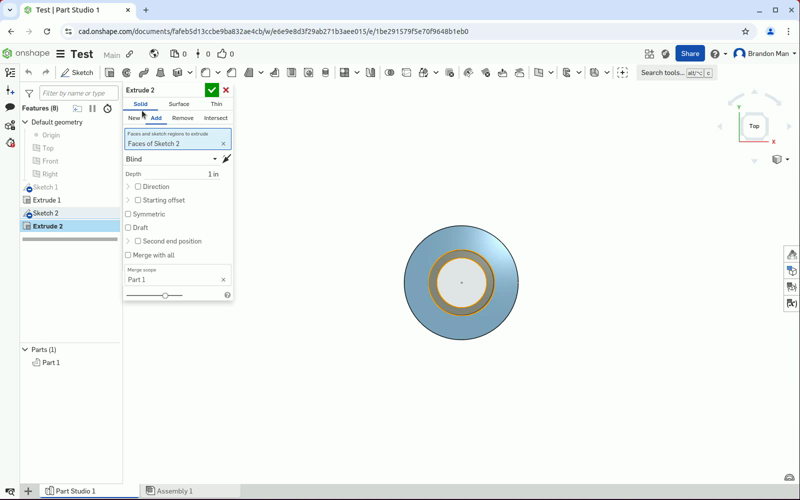
mouse_move(137, 120)
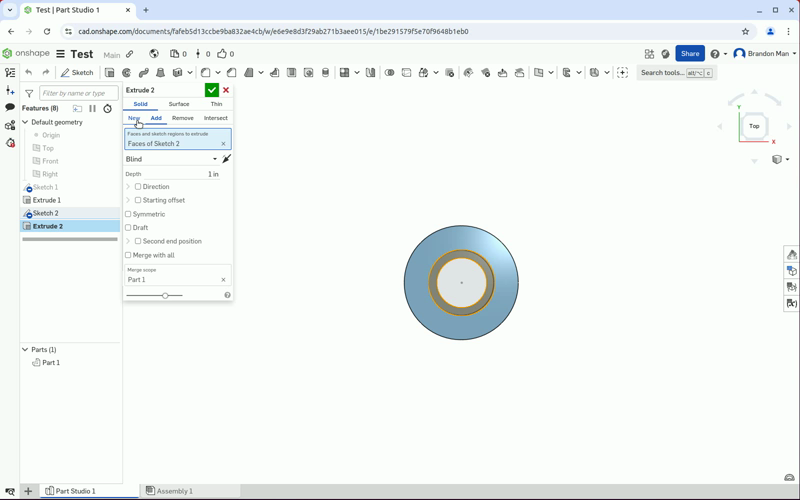
click(137, 120)
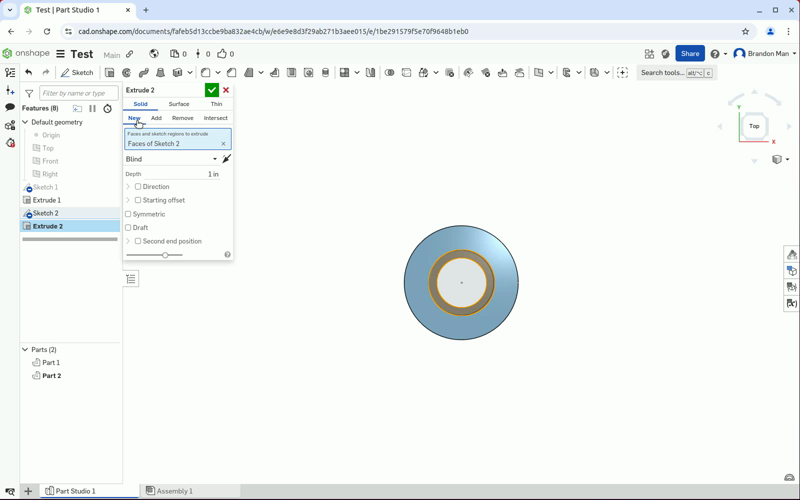
key(tab, 4)
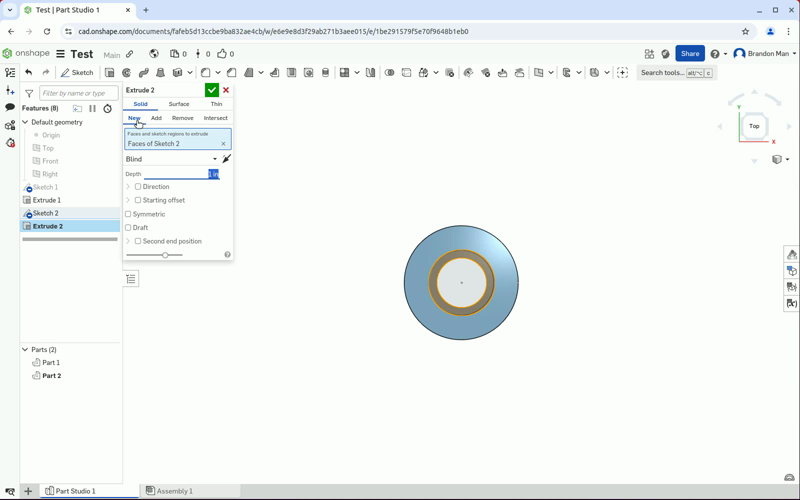
text(19.738)
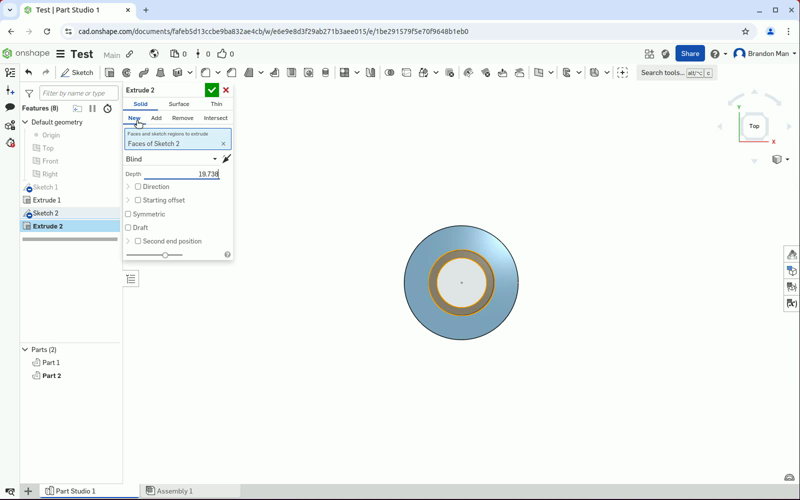
key(enter)
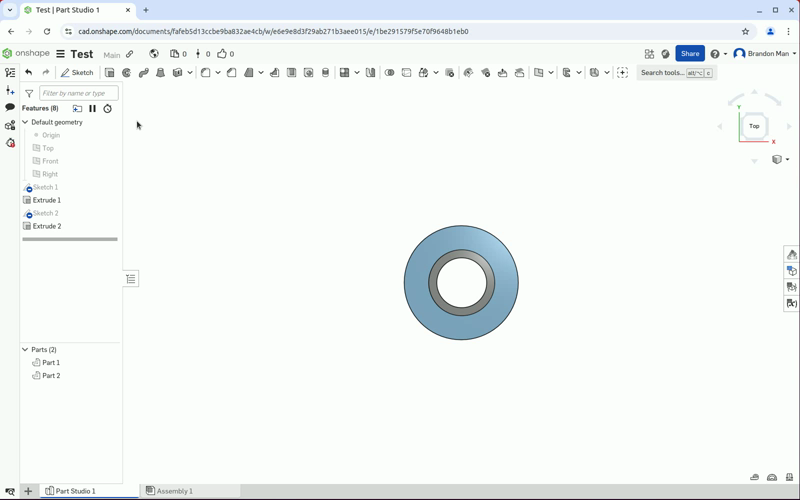
key(shift+h)
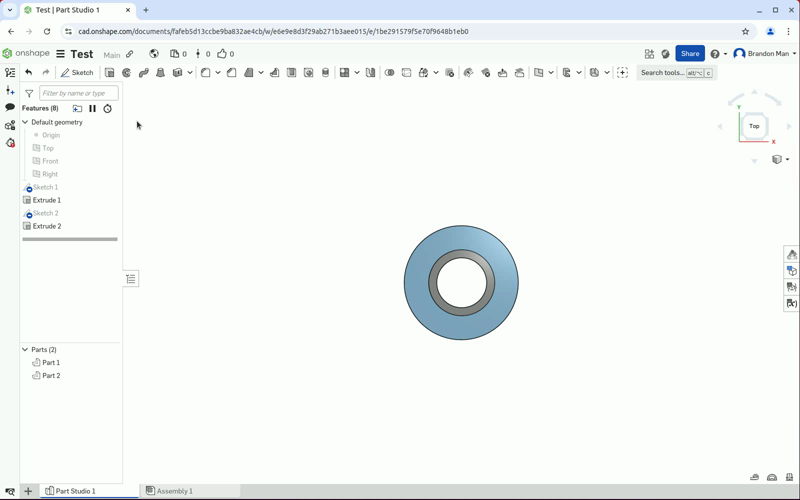
key(shift+h)
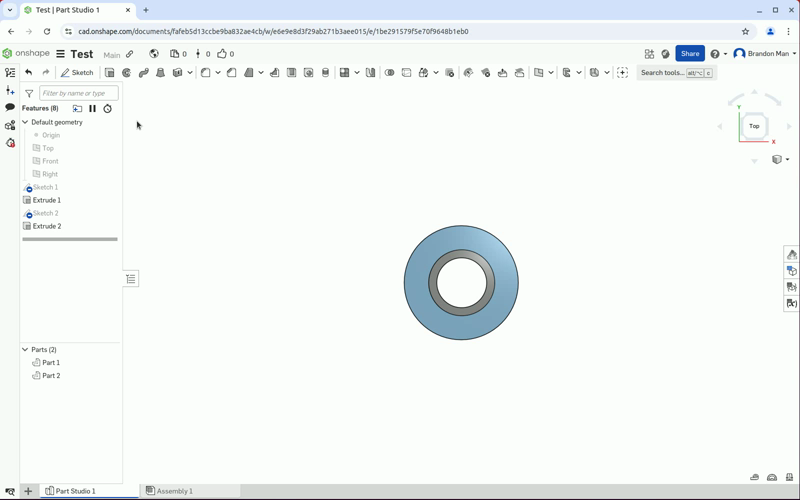
mouse_move(73, 189)
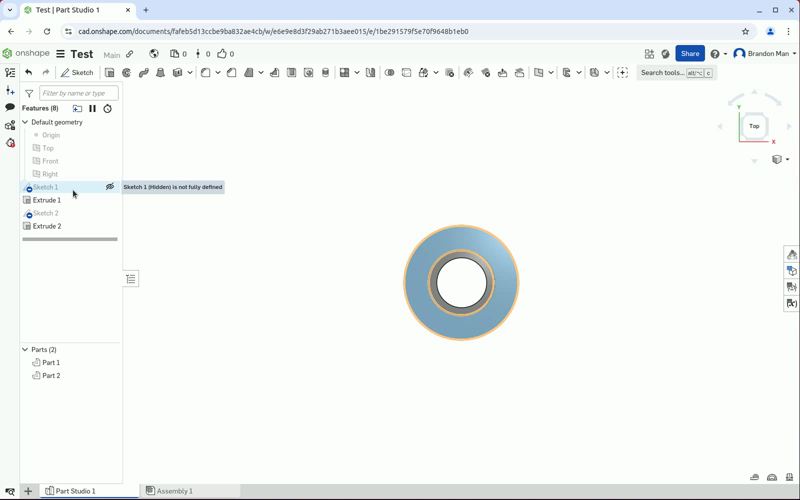
click(73, 189)
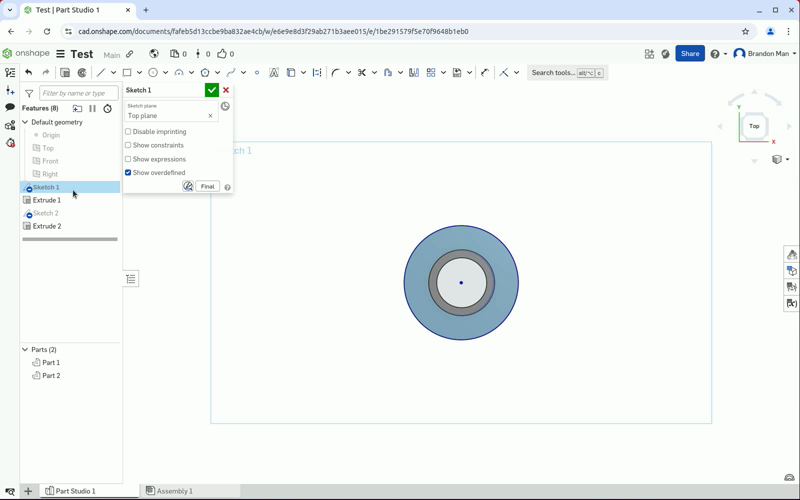
mouse_move(229, 92)
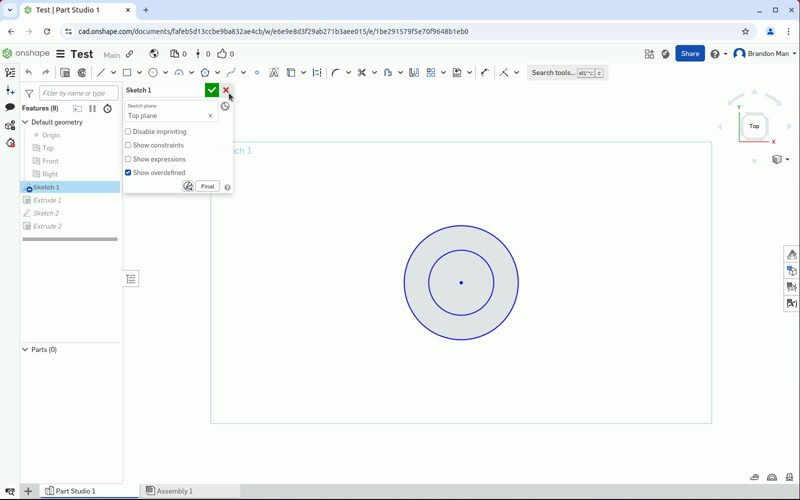
click(229, 92)
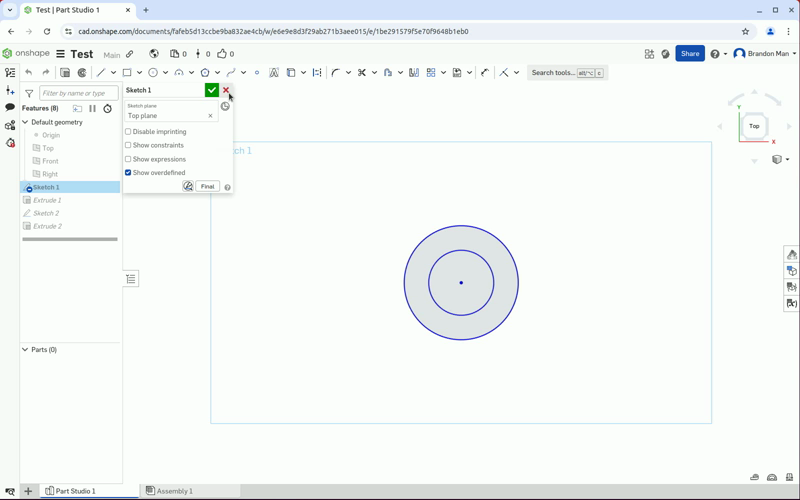
key(shift+s)
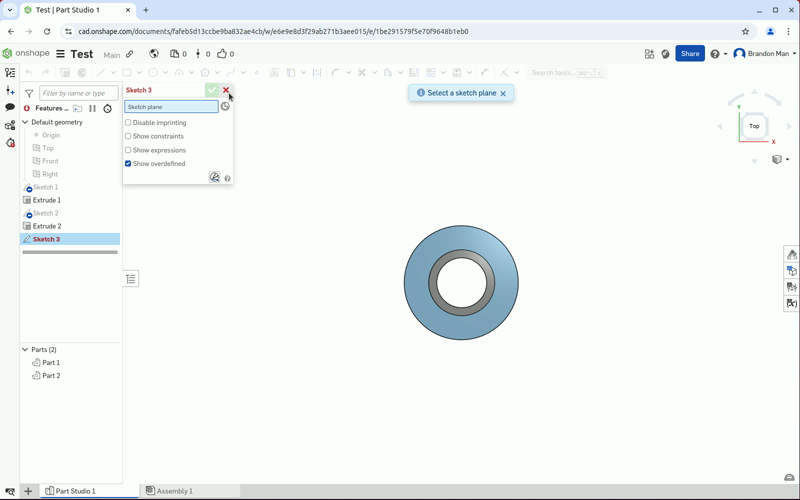
mouse_move(73, 150)
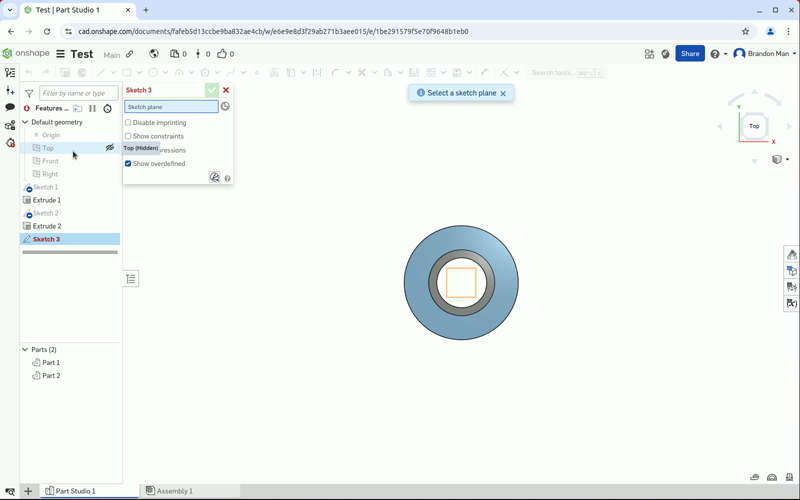
click(73, 150)
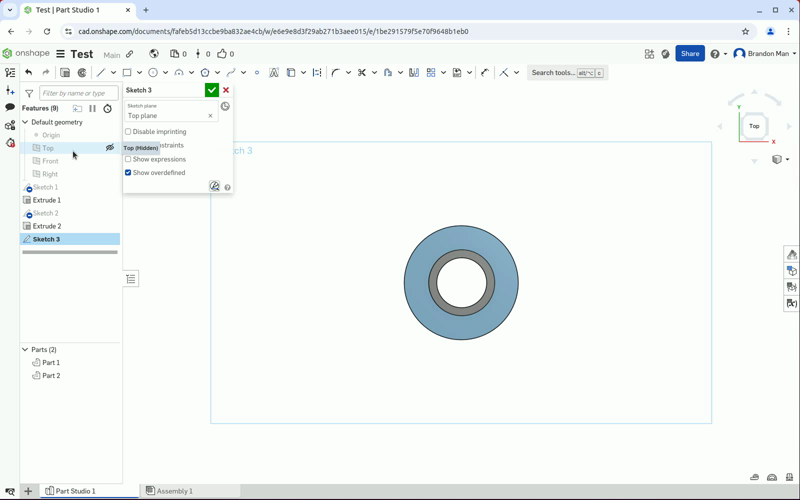
mouse_move(73, 352)
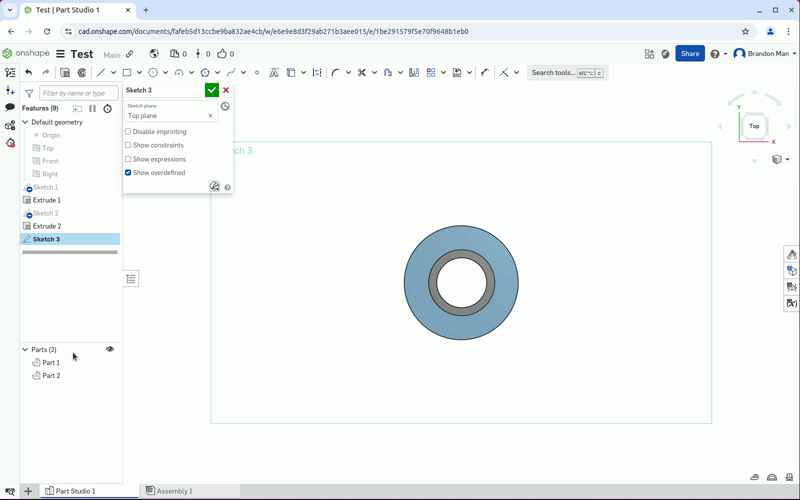
key(y)
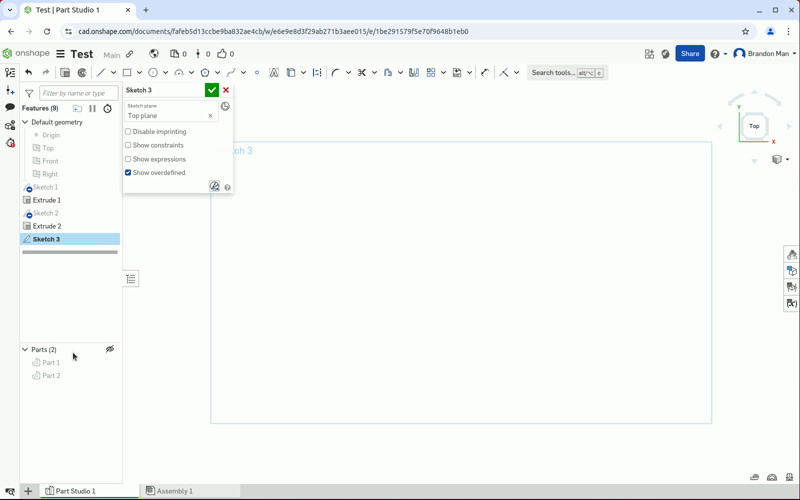
key(c)
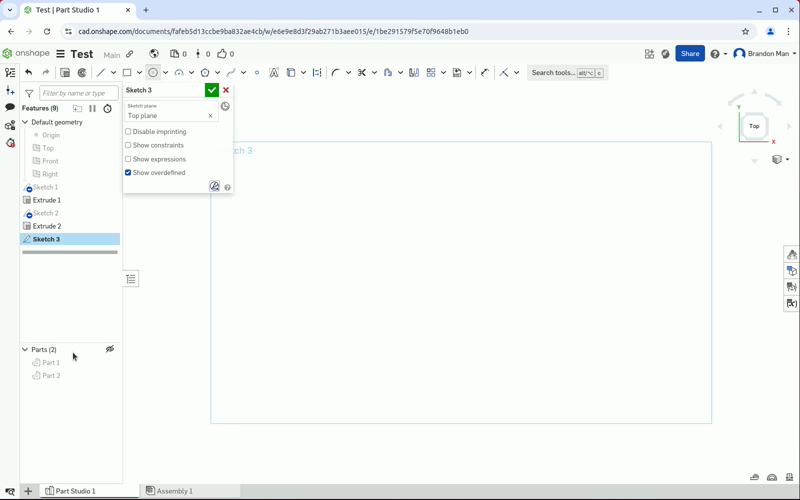
key_down(shift)
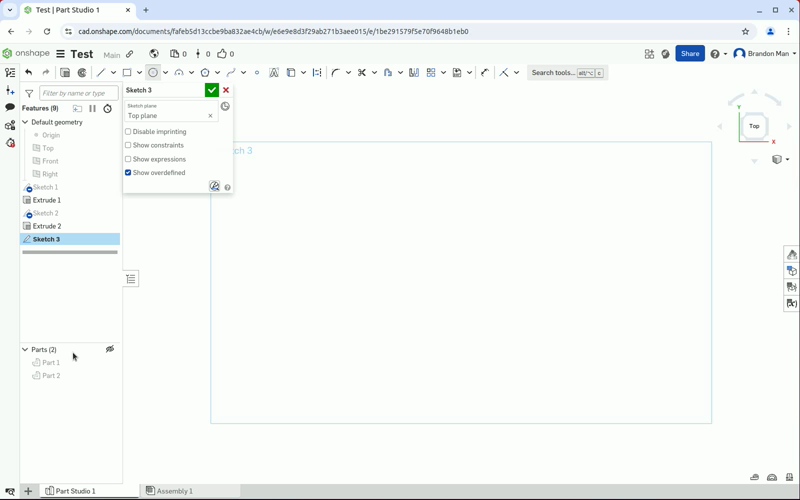
mouse_move(460, 282)
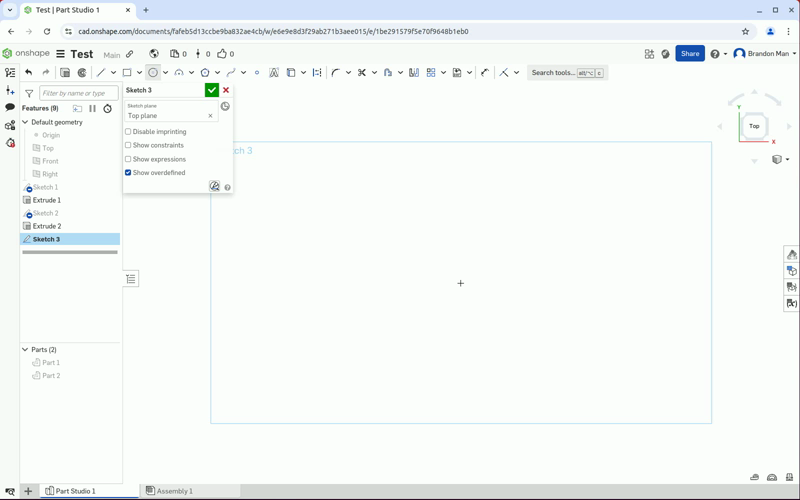
click(460, 282)
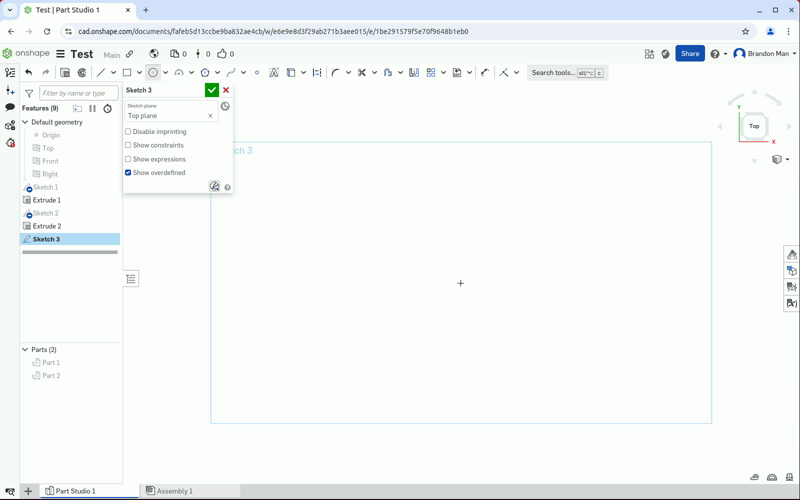
key_up(shift)
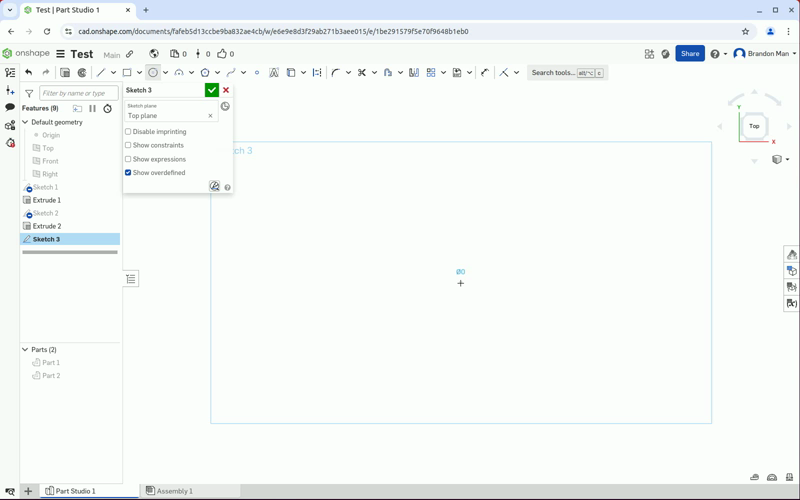
mouse_move(484, 282)
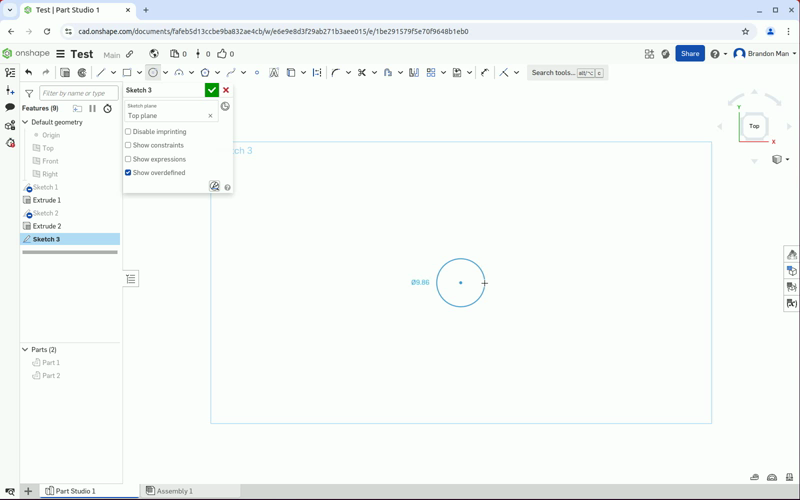
click(484, 282)
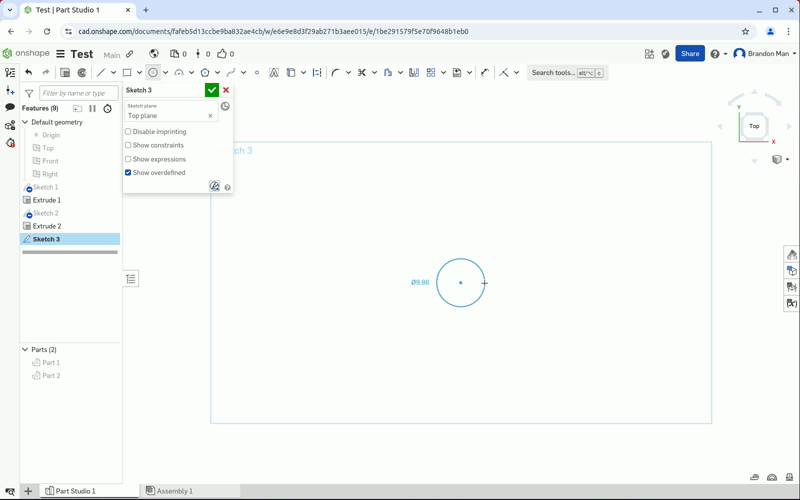
key(esc)
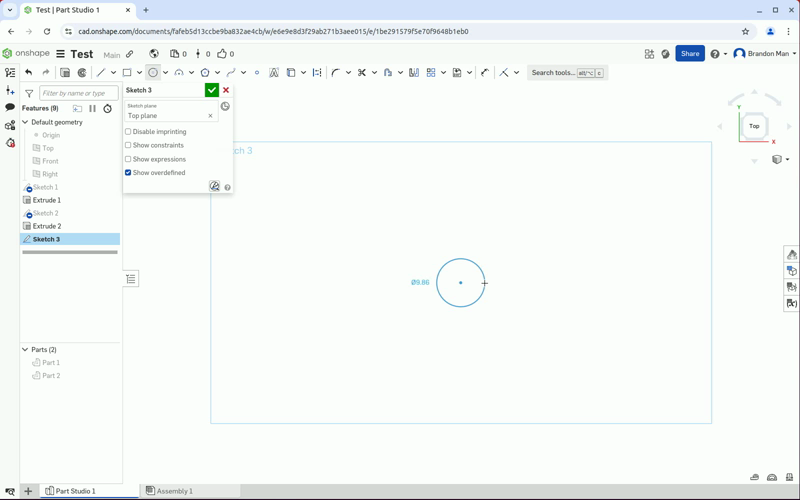
key(c)
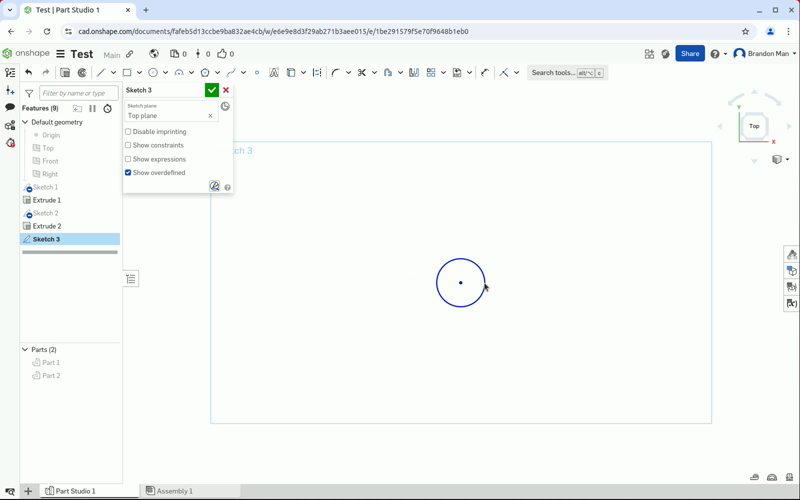
key_down(shift)
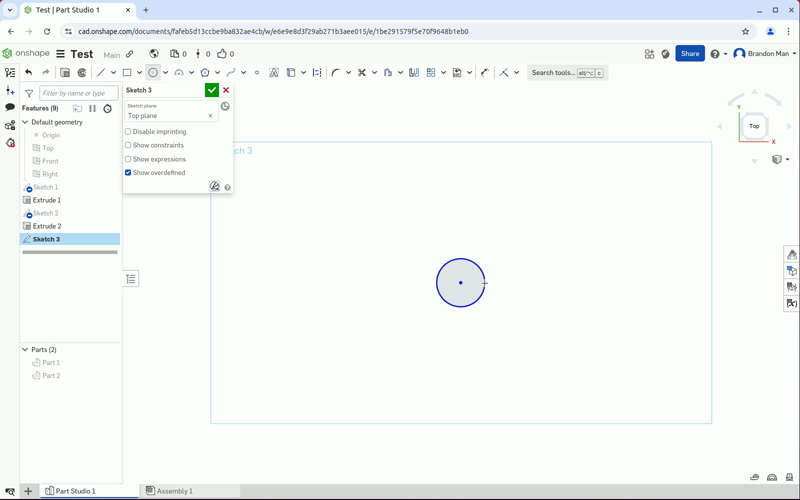
mouse_move(460, 282)
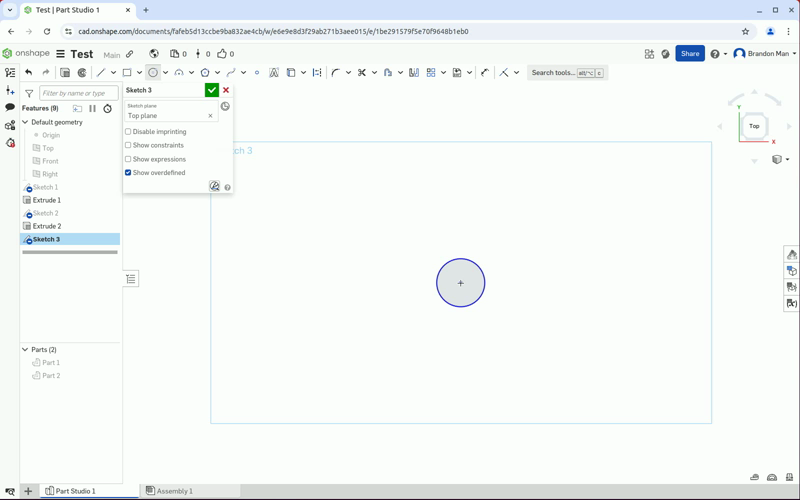
click(460, 282)
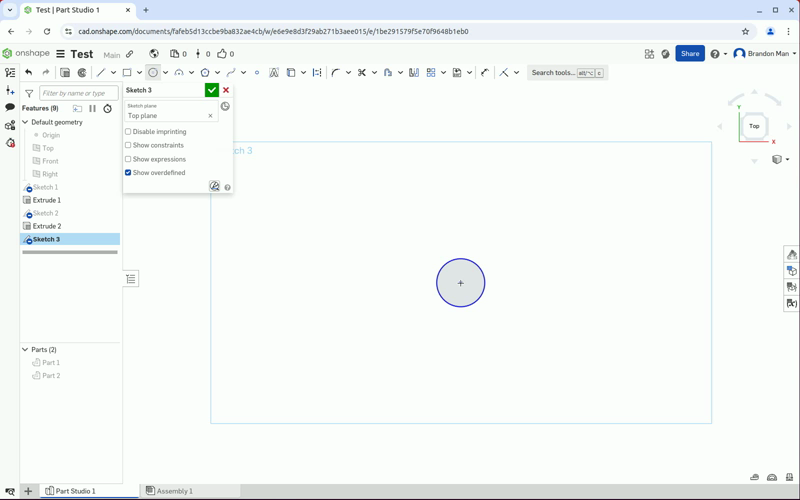
key_up(shift)
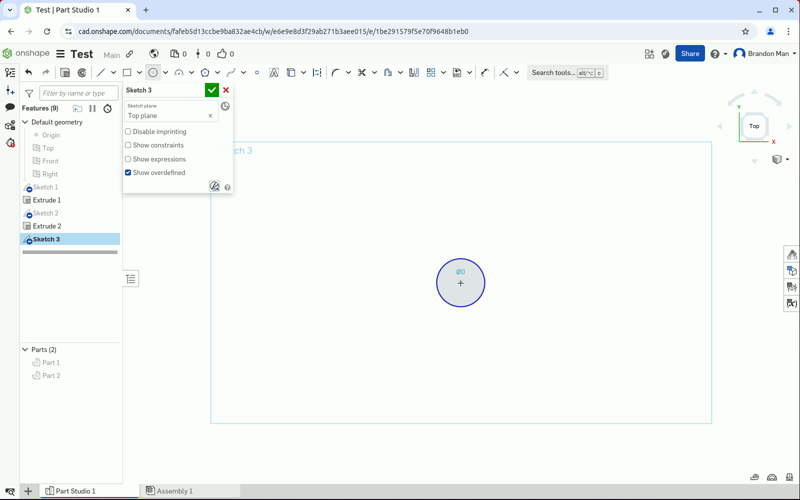
mouse_move(473, 282)
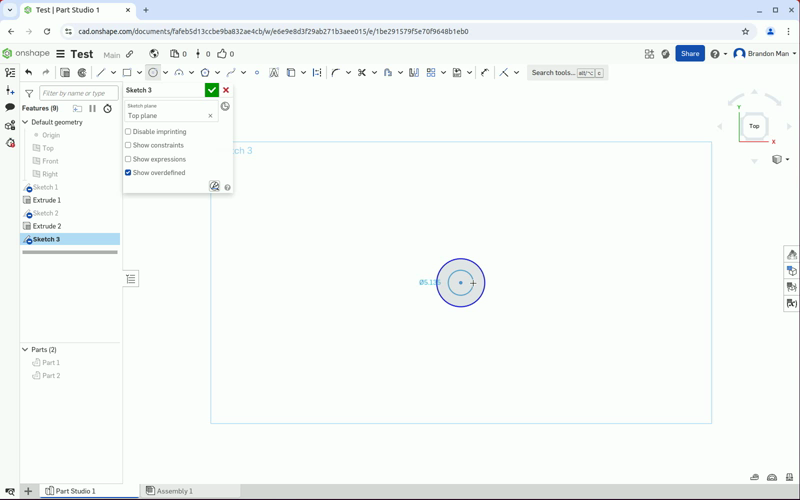
click(473, 282)
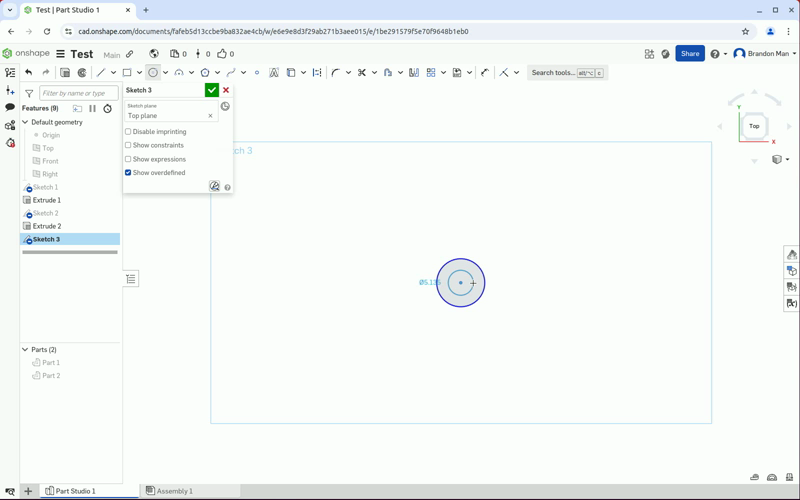
key(esc)
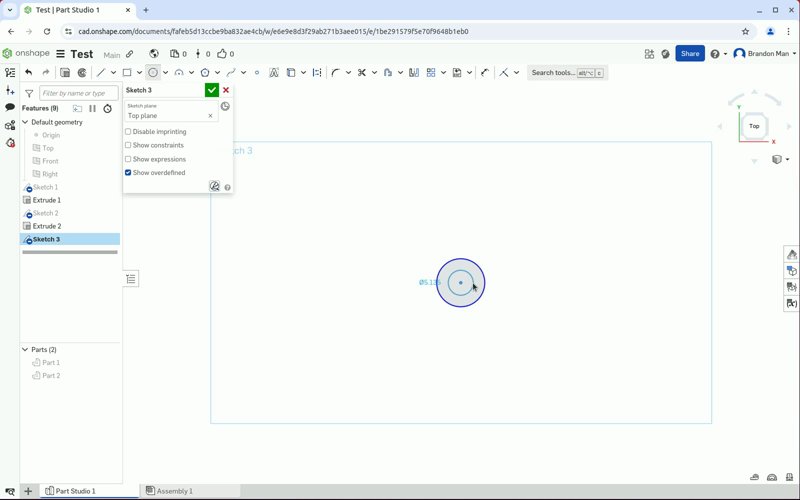
mouse_move(461, 260)
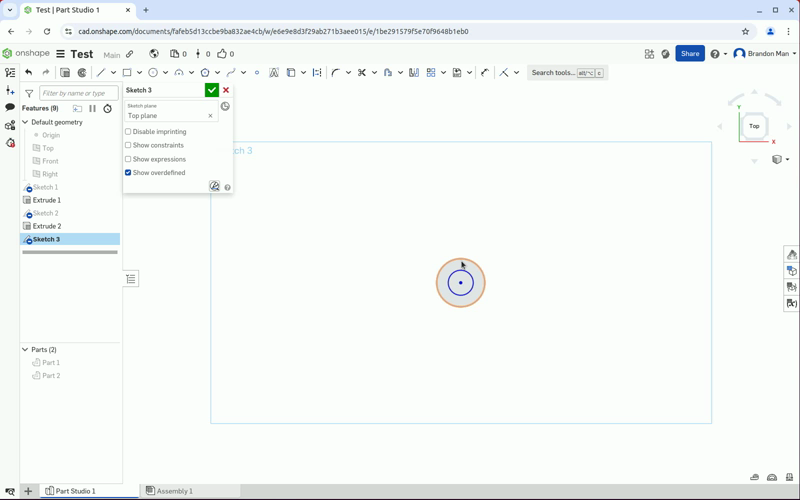
scroll(6)
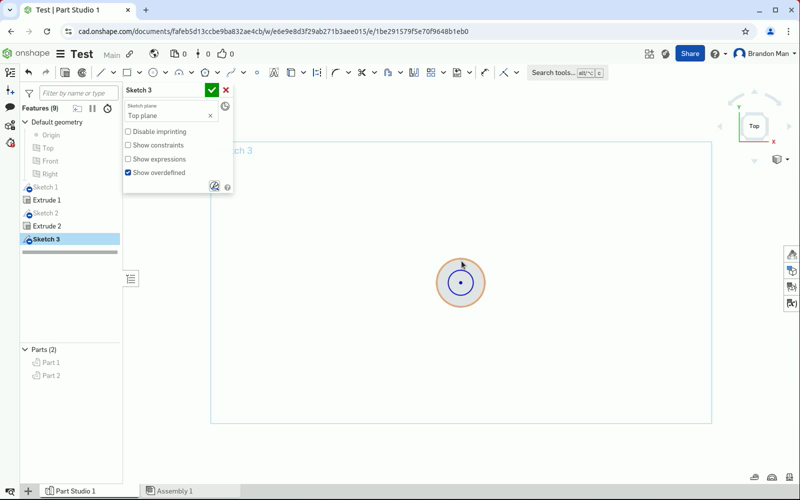
scroll(6)
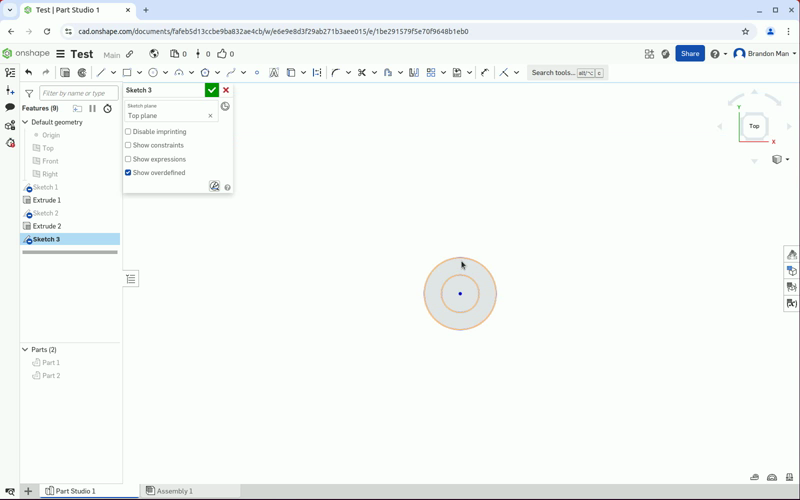
scroll(6)
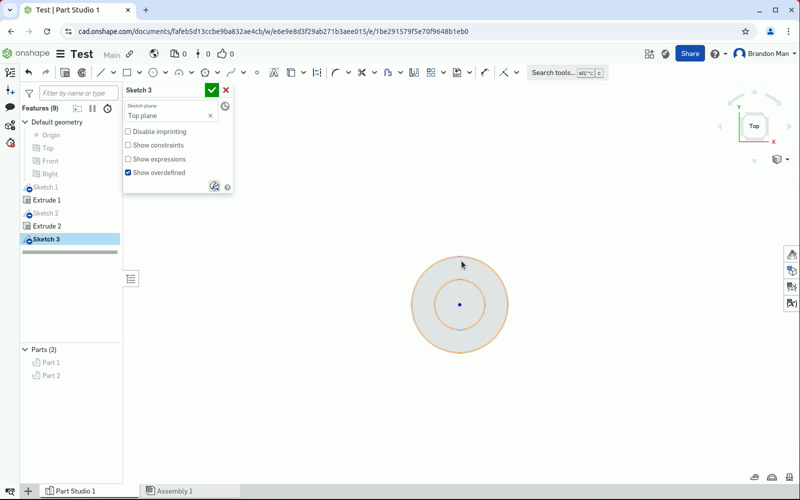
scroll(6)
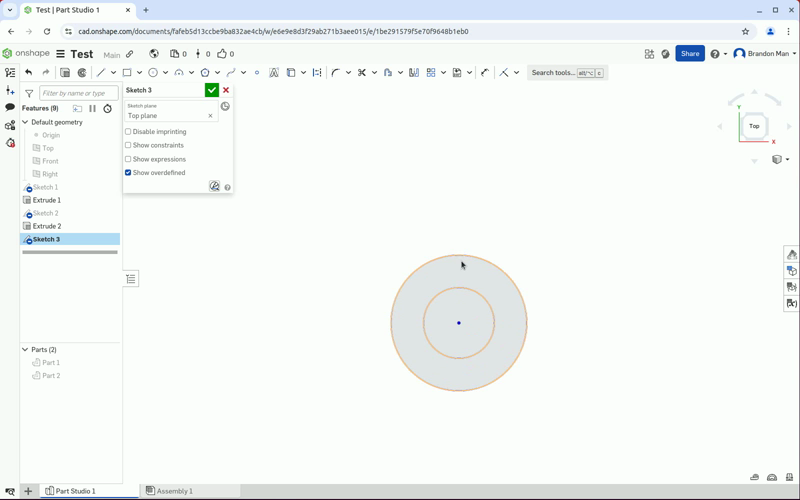
scroll(6)
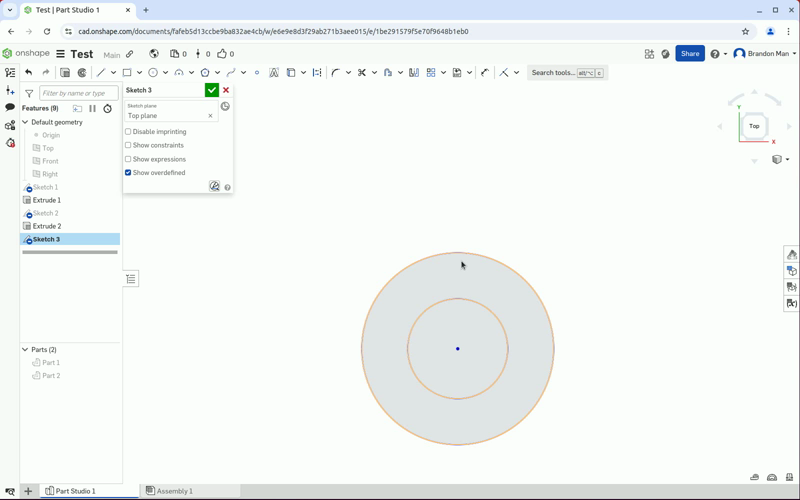
scroll(6)
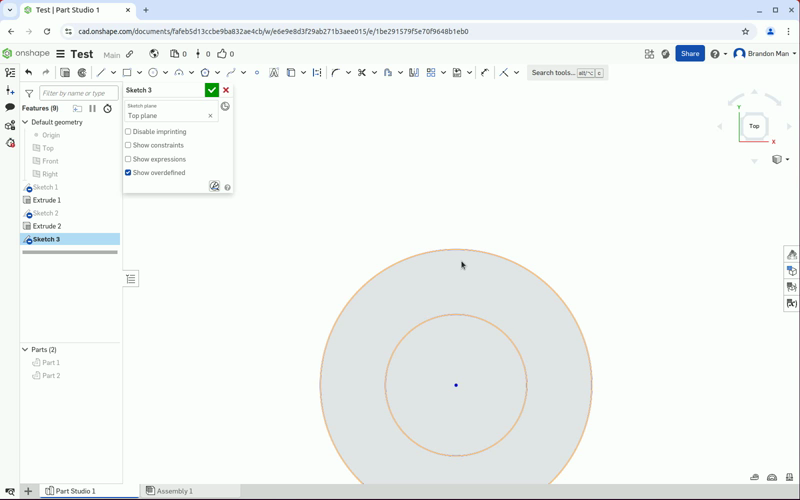
scroll(6)
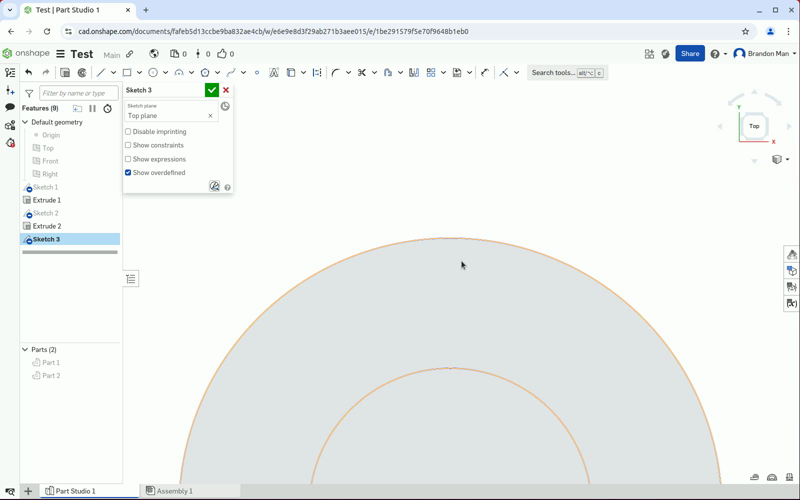
click(461, 260)
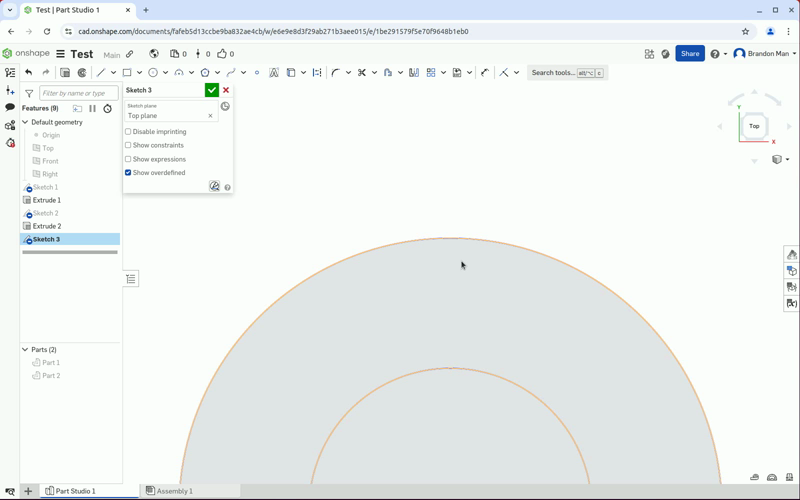
scroll(-6)
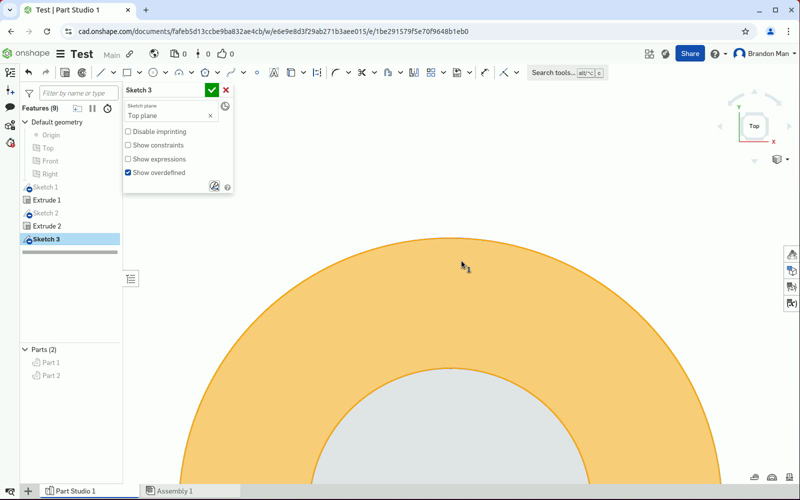
scroll(-6)
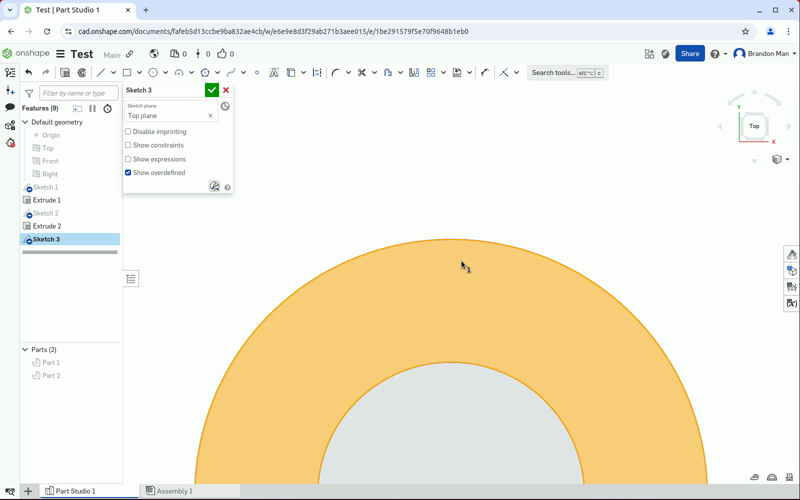
scroll(-6)
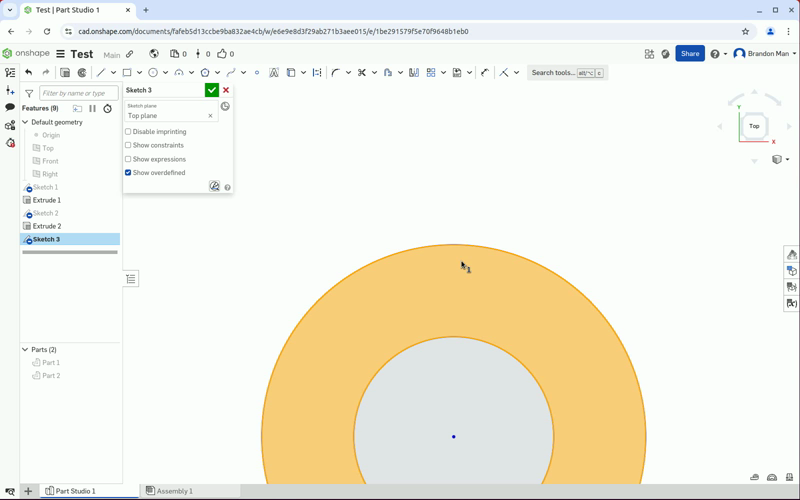
scroll(-6)
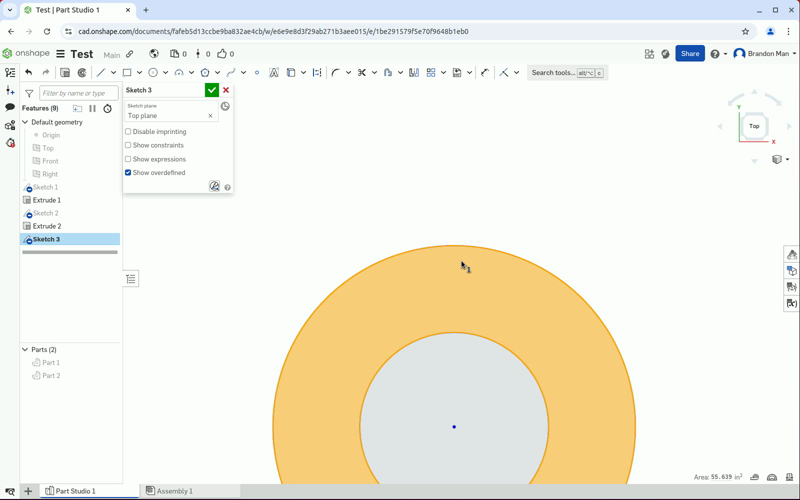
scroll(-6)
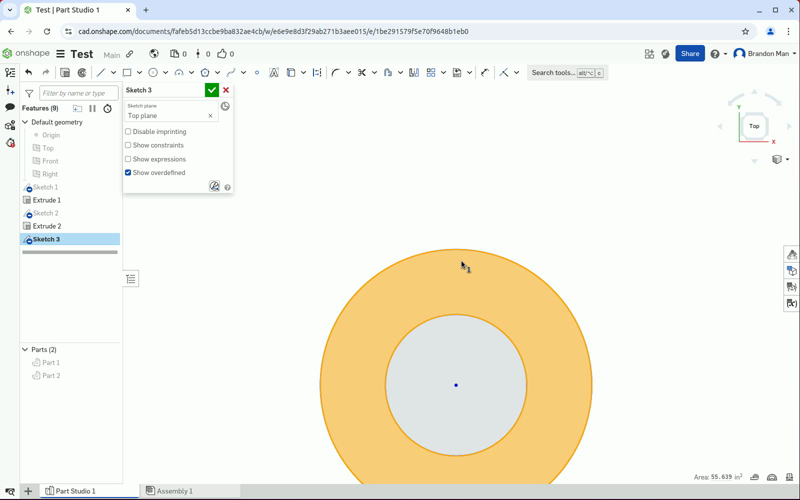
scroll(-6)
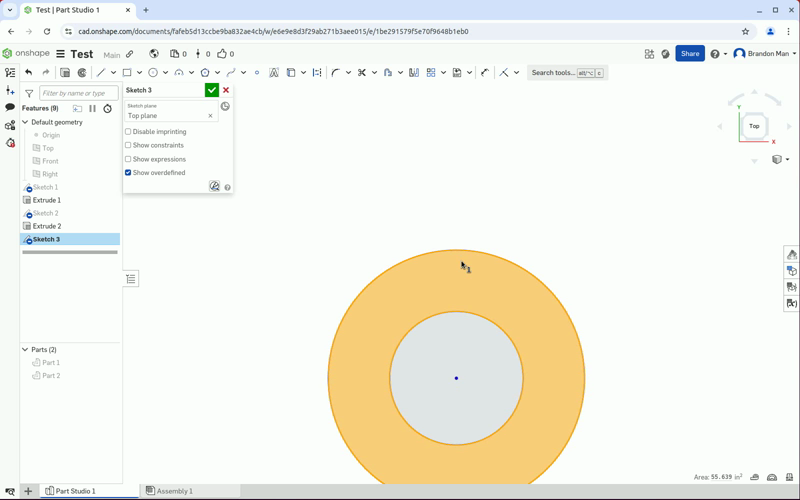
scroll(-6)
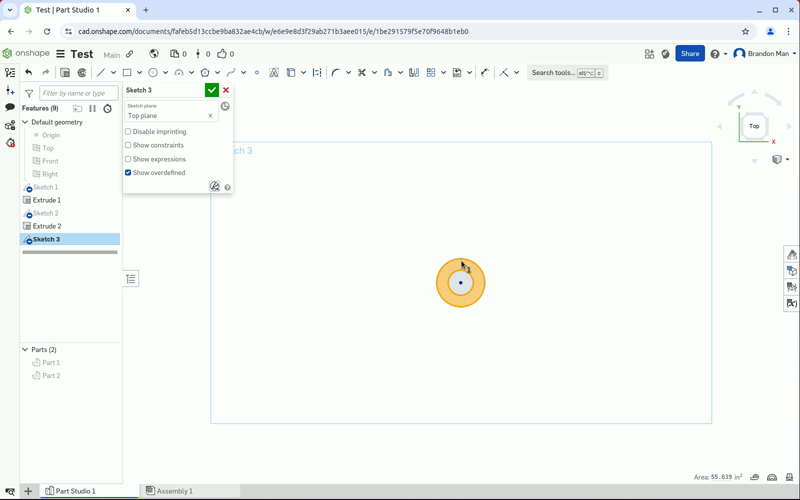
mouse_move(73, 352)
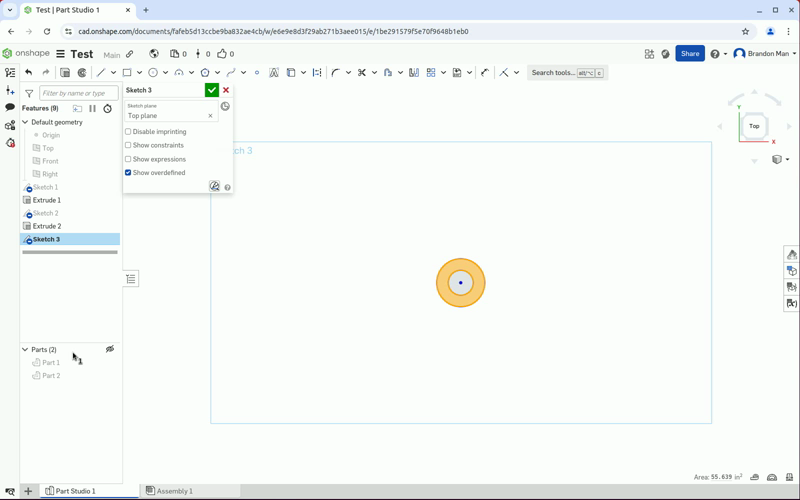
key(shift+y)
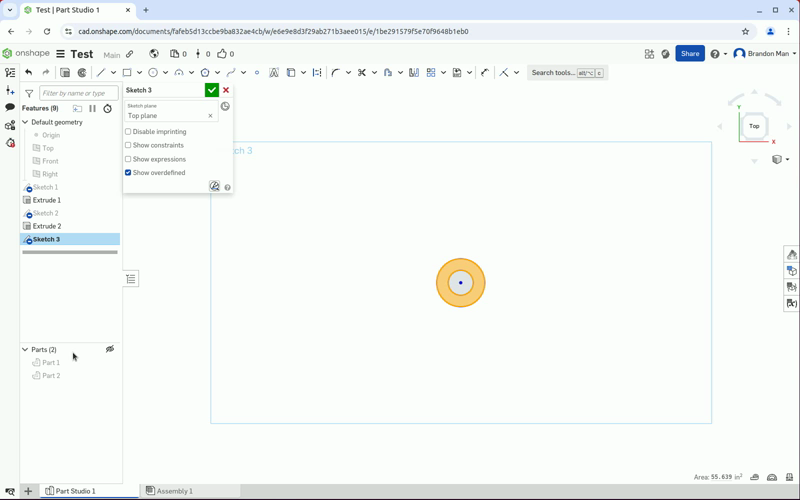
key(shift+e)
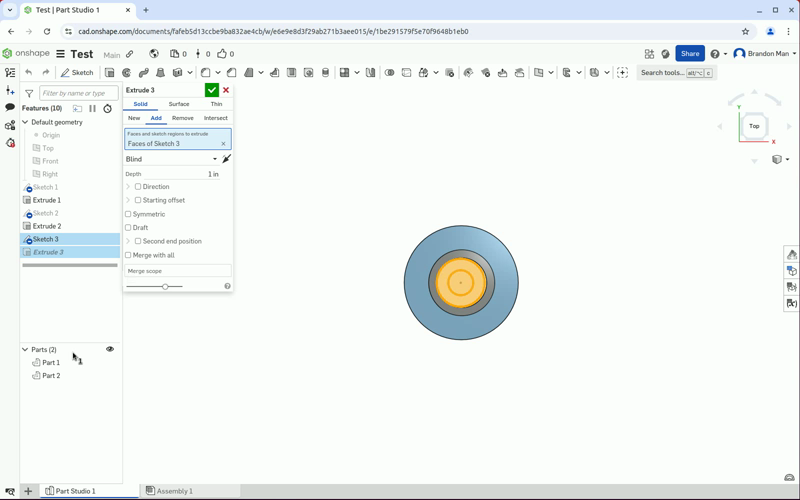
mouse_move(143, 106)
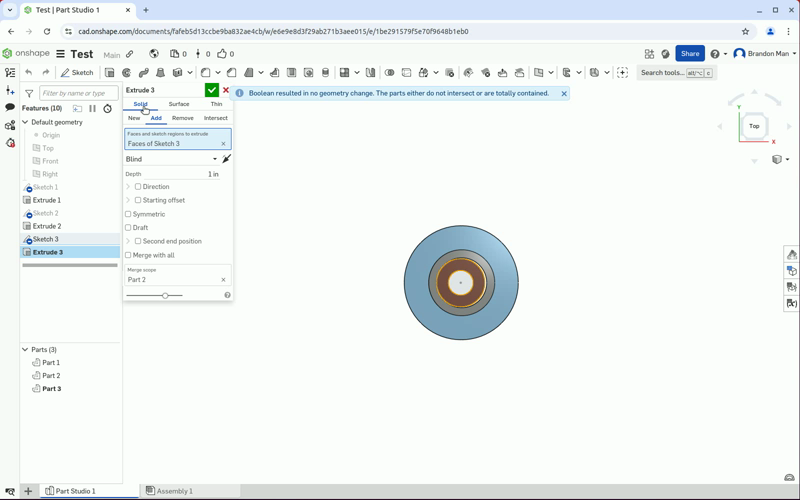
click(143, 106)
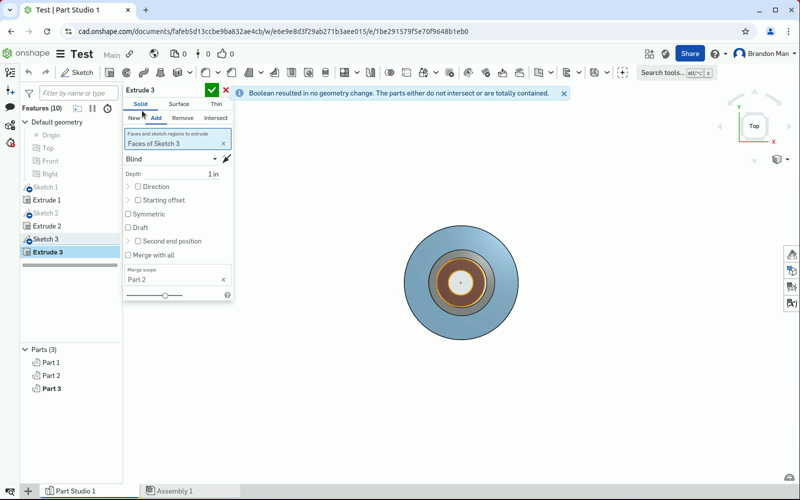
mouse_move(137, 120)
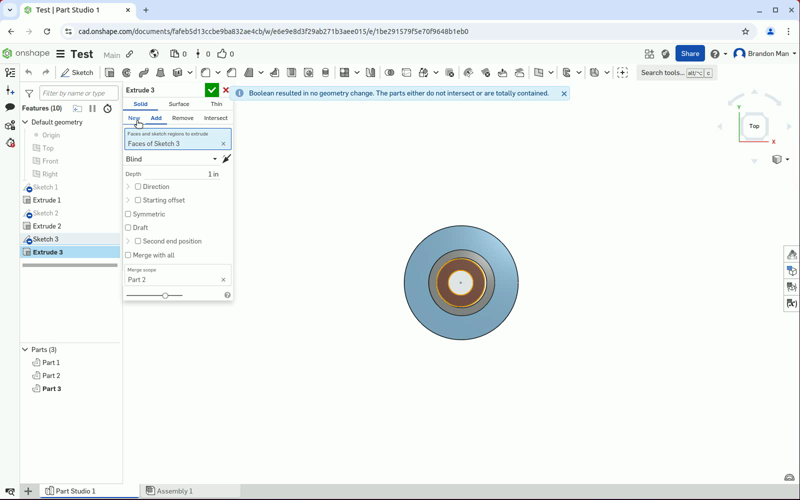
click(137, 120)
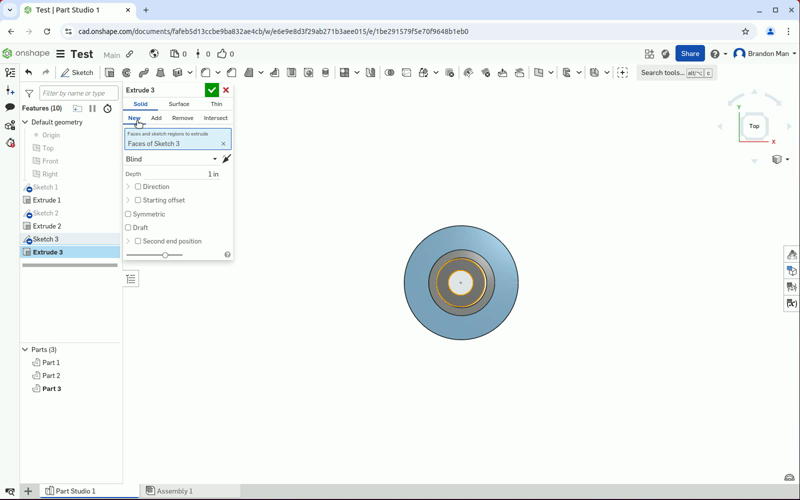
key(tab, 4)
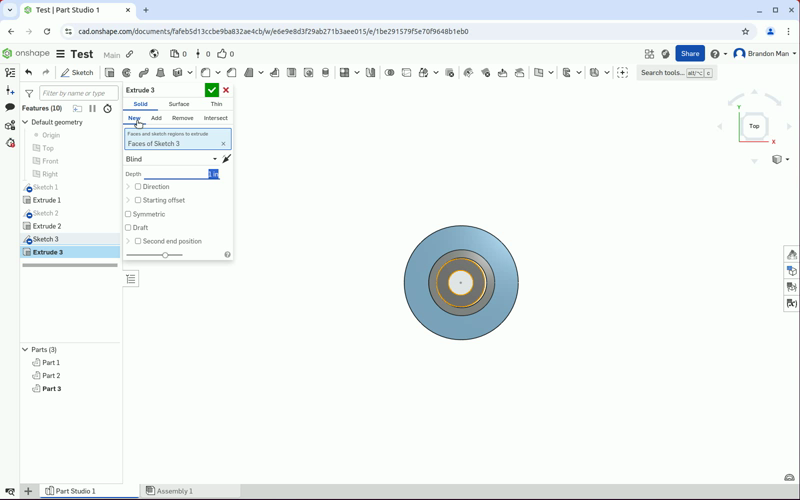
text(23.108)
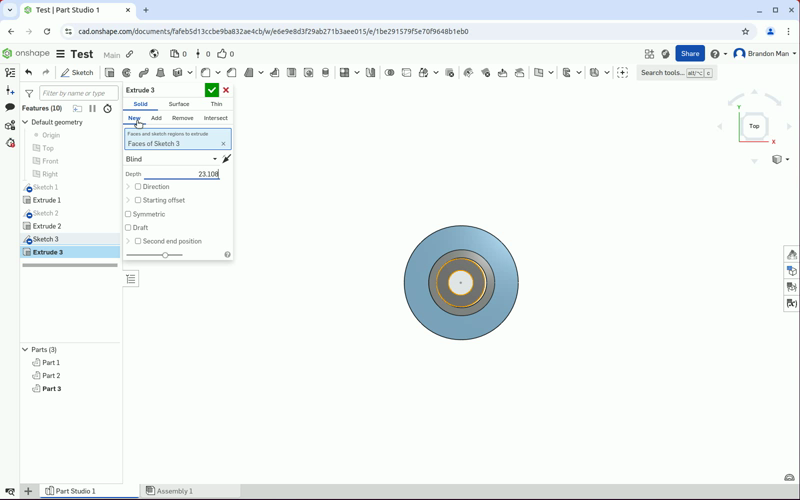
key(enter)
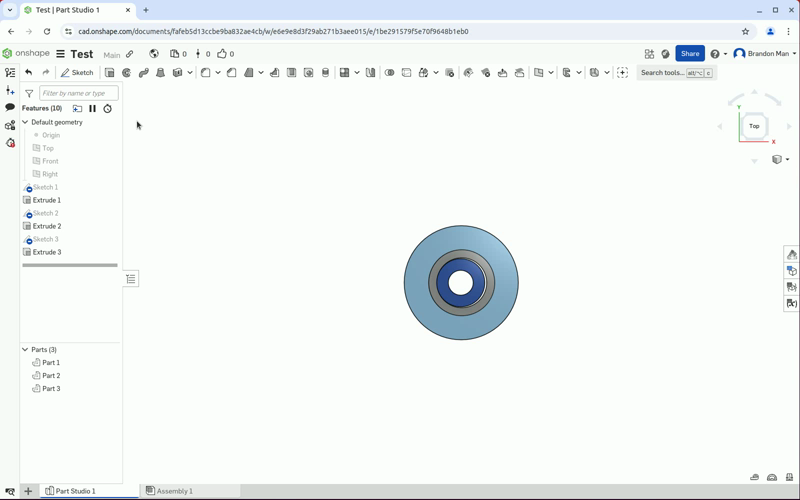
key(shift+h)
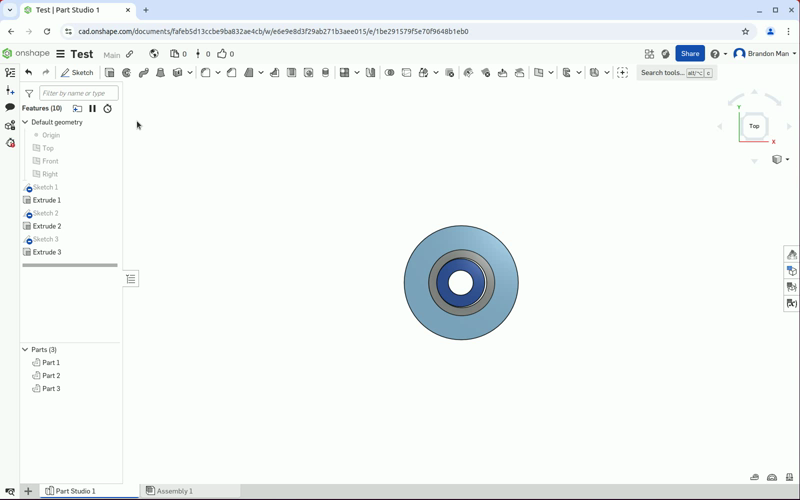
key(shift+h)
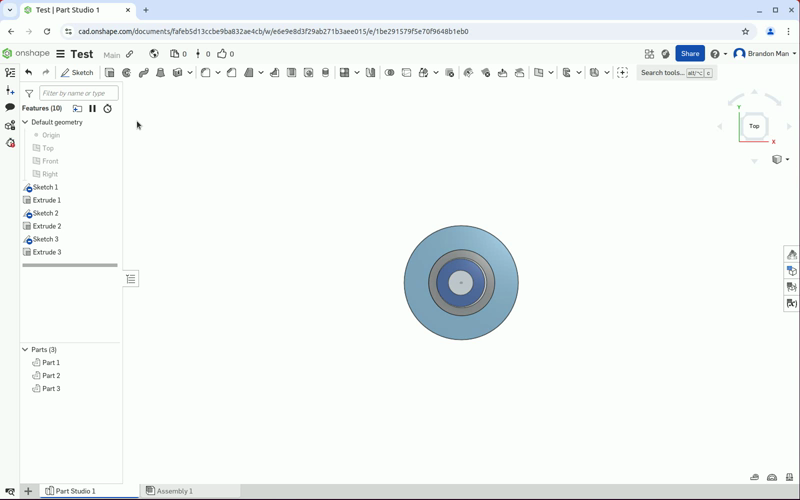
key(shift+7)
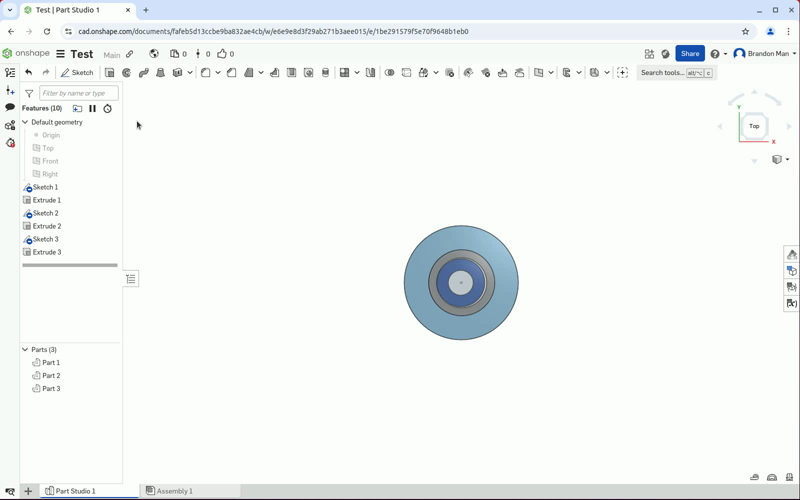
key(up, 3)
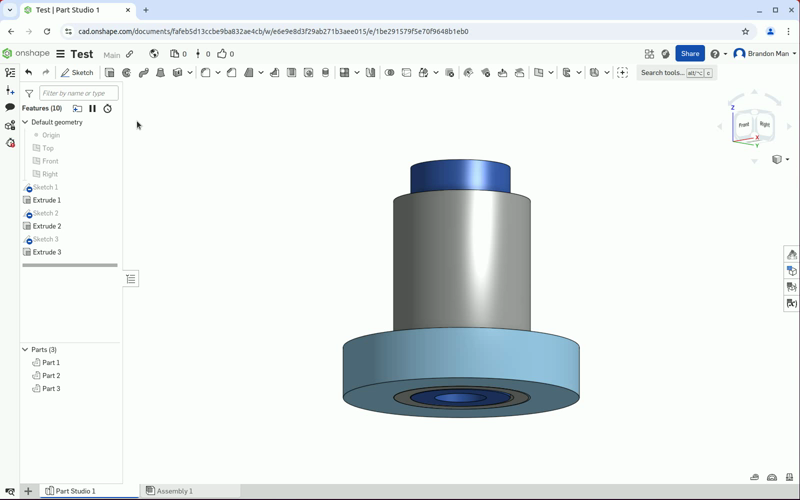
key(left, 3)
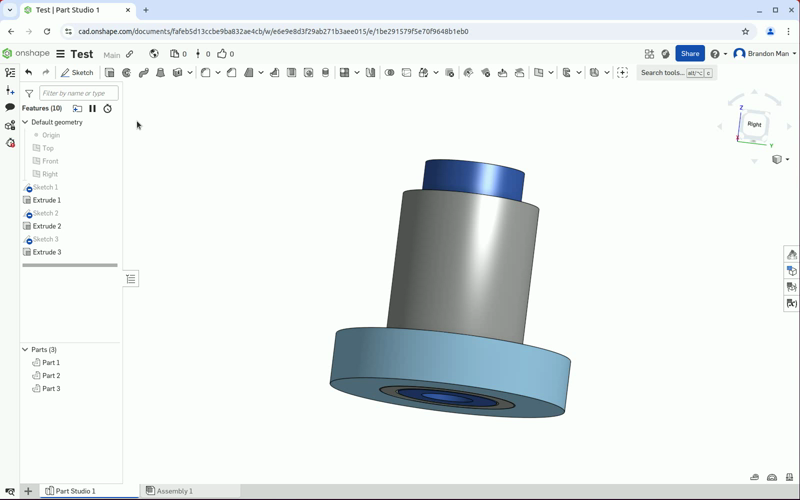
key(right, 3)
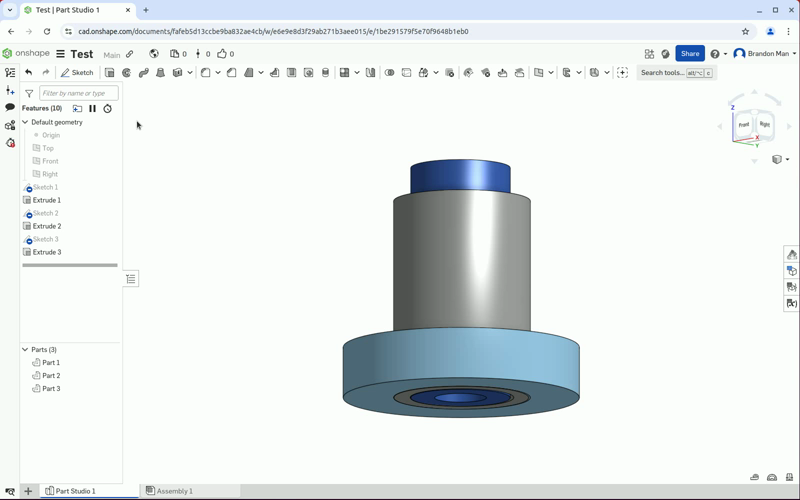
key(down, 3)
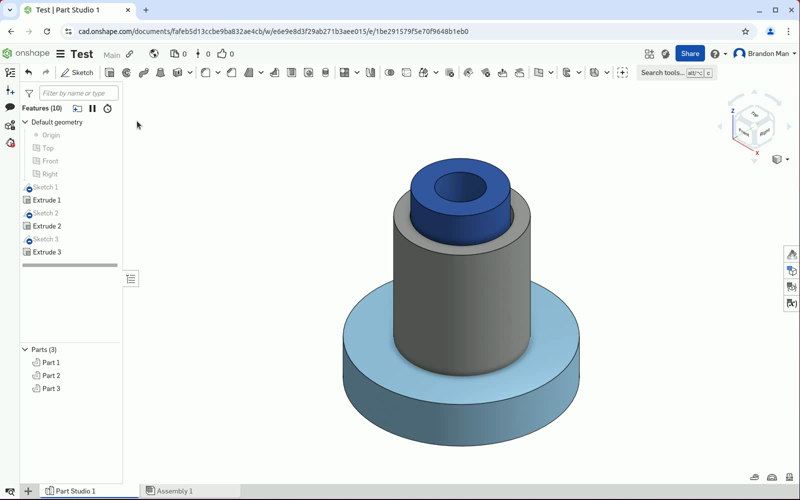
mouse_move(73, 189)
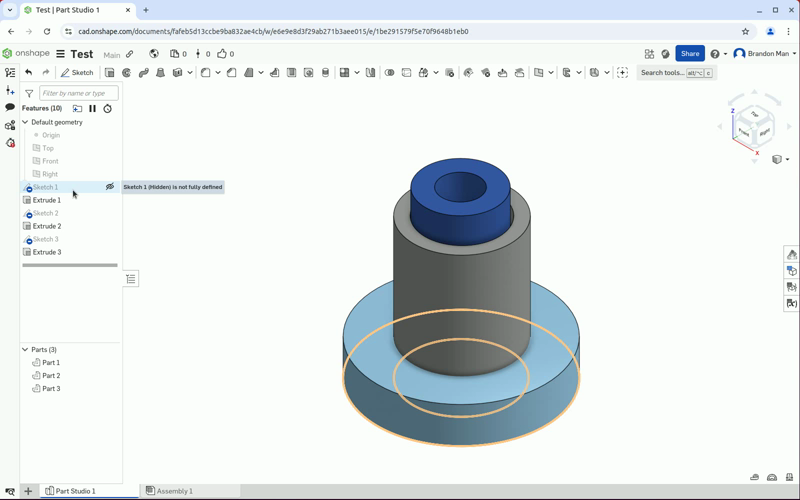
click(73, 189)